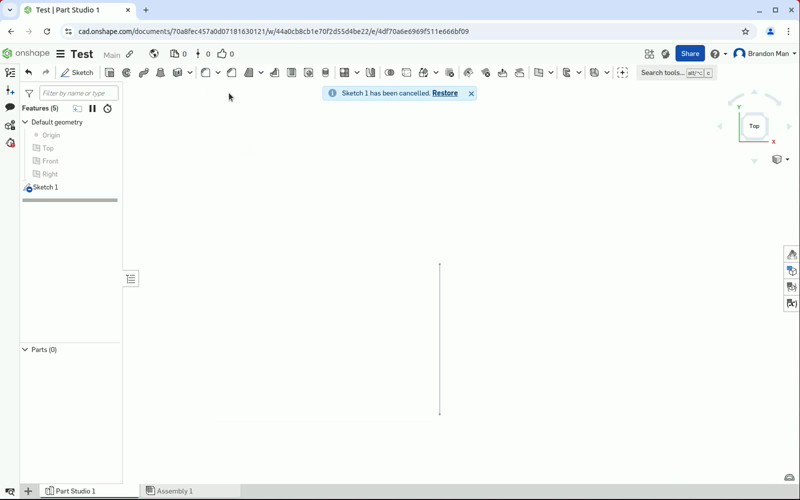
key(shift+h)
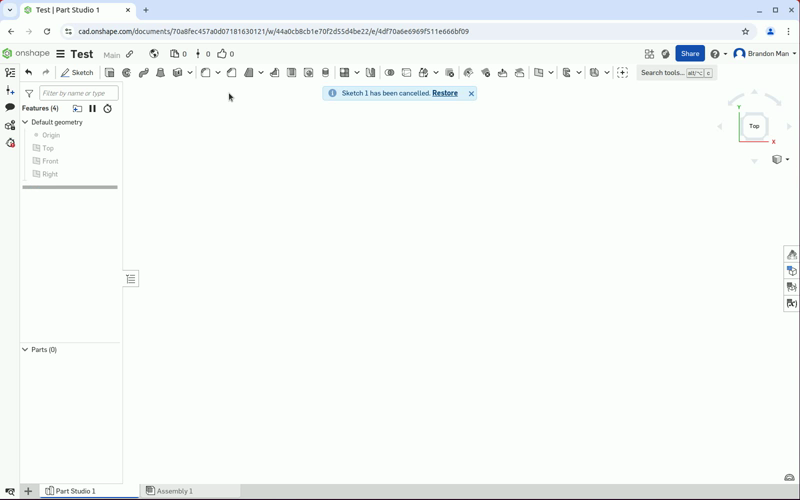
mouse_move(73, 352)
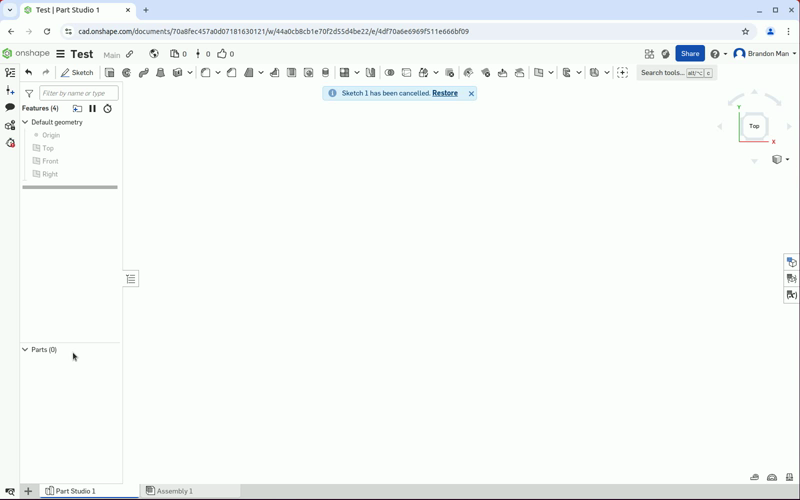
key(y)
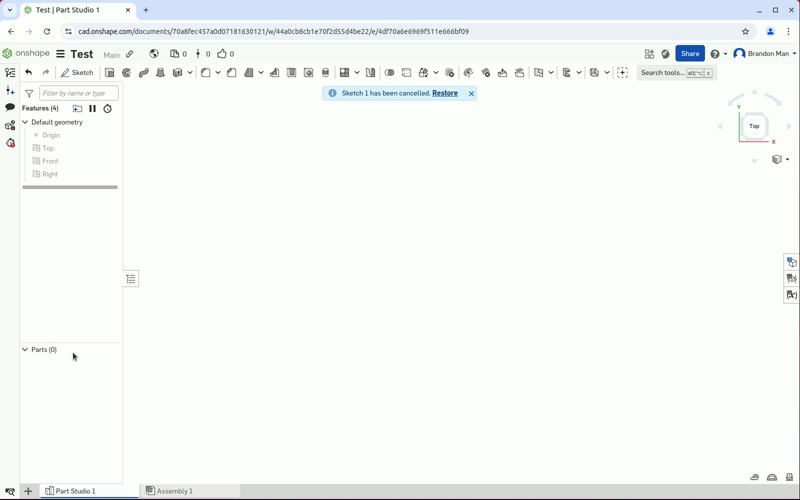
key(shift+p)
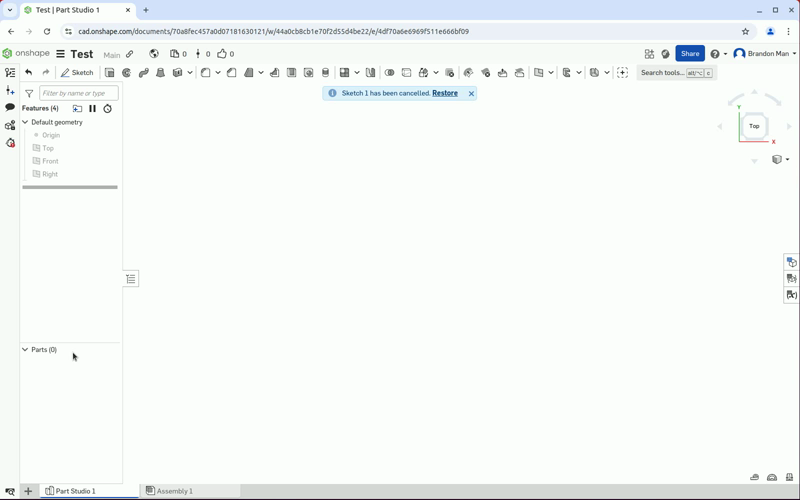
key(space)
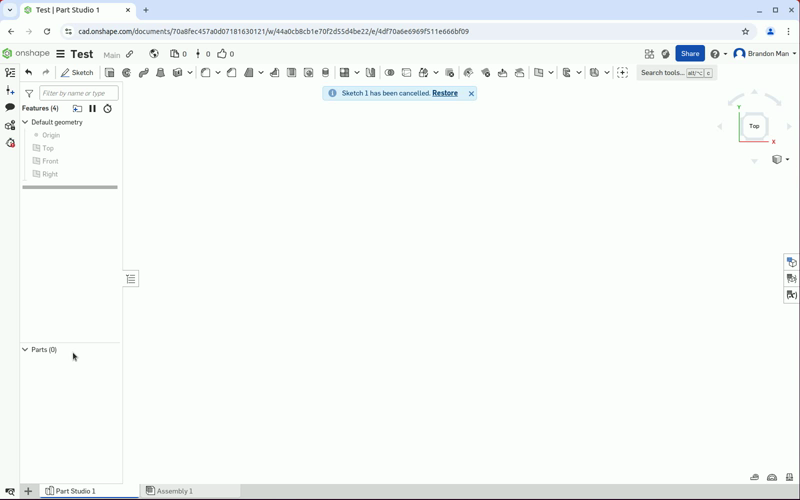
key_down(shift)
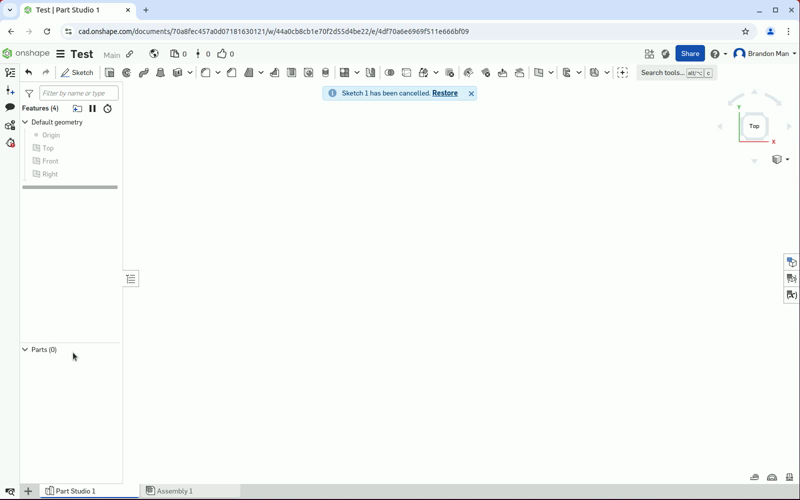
key(up)
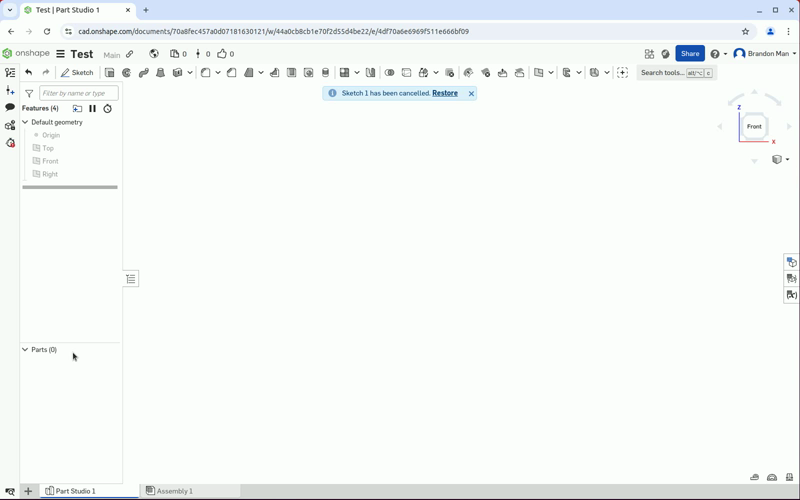
key_up(shift)
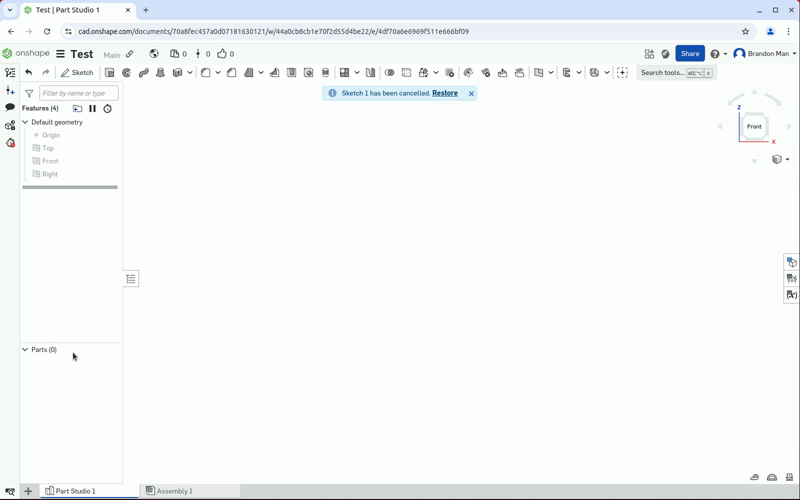
mouse_move(73, 352)
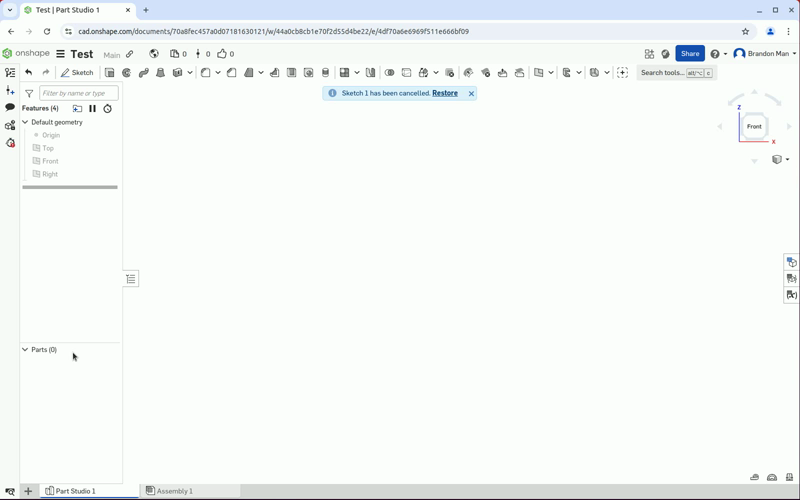
key(shift+y)
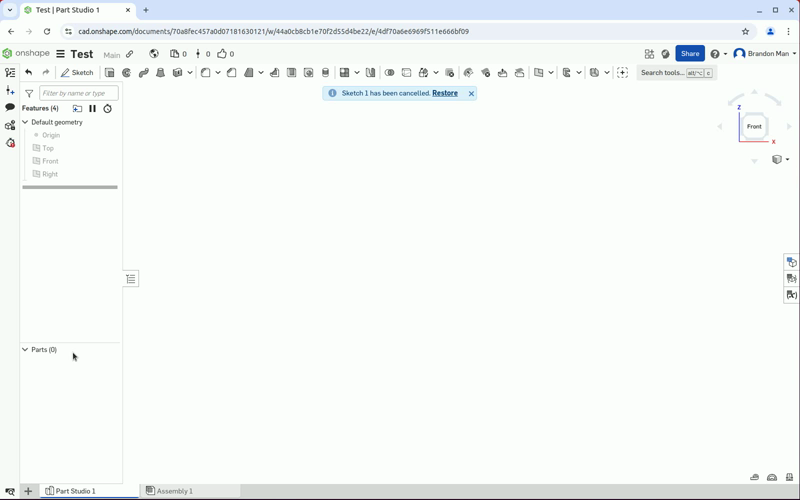
key(shift+s)
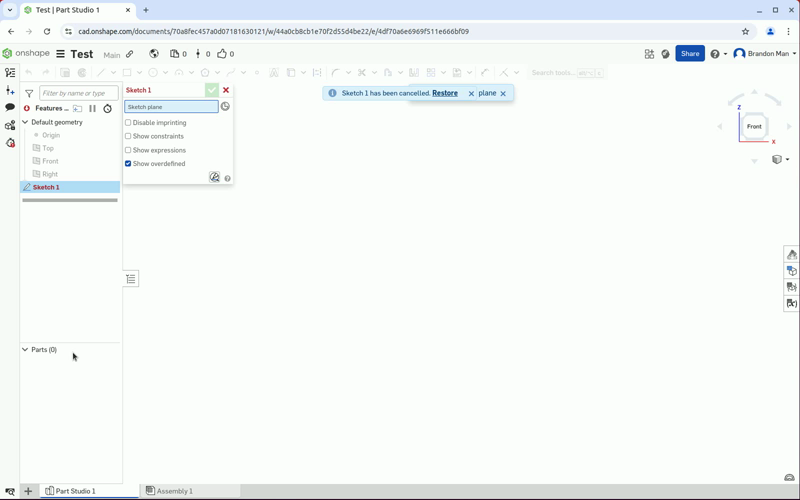
mouse_move(73, 163)
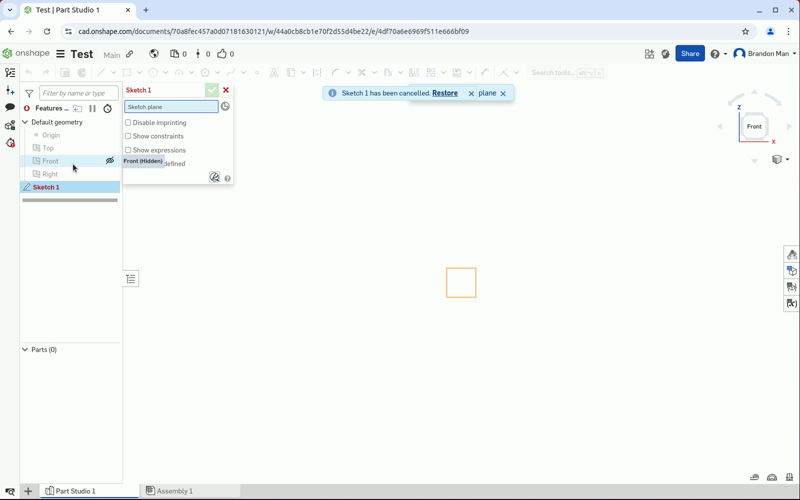
click(73, 163)
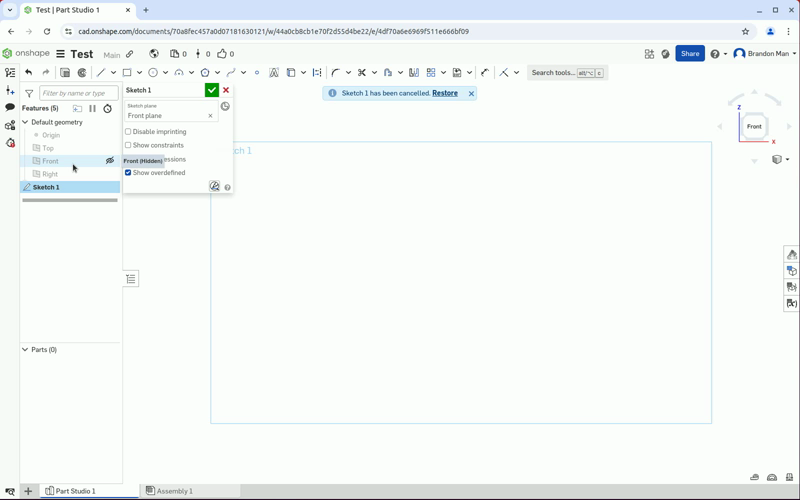
mouse_move(73, 352)
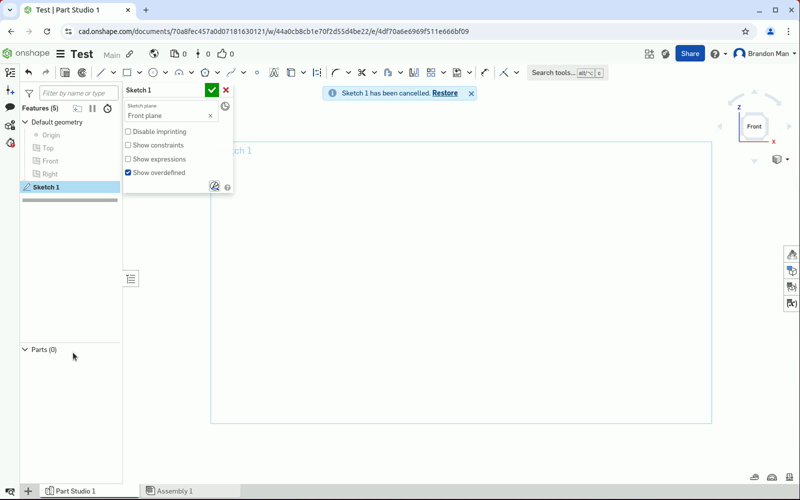
key(y)
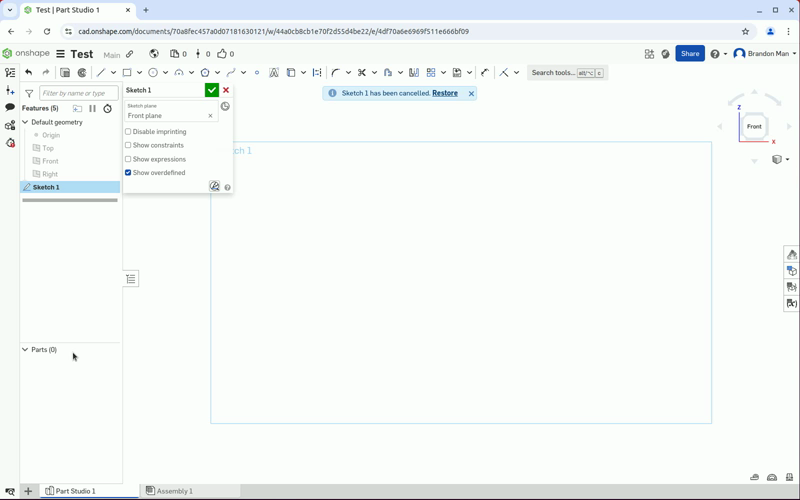
key(l)
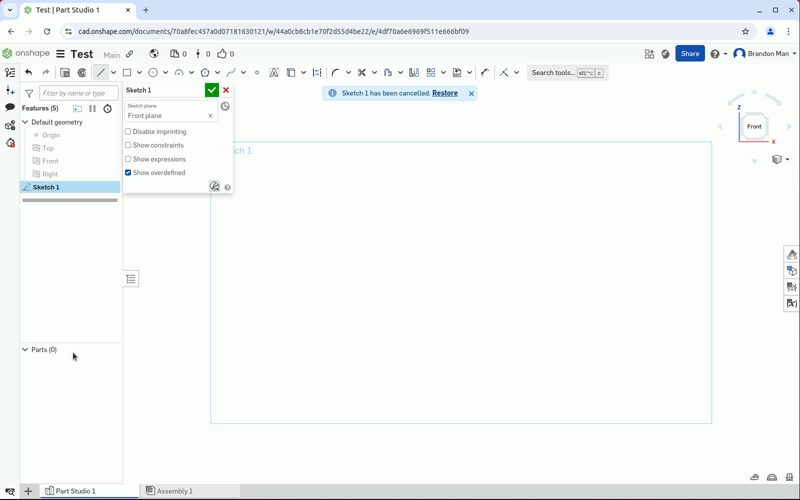
key_down(shift)
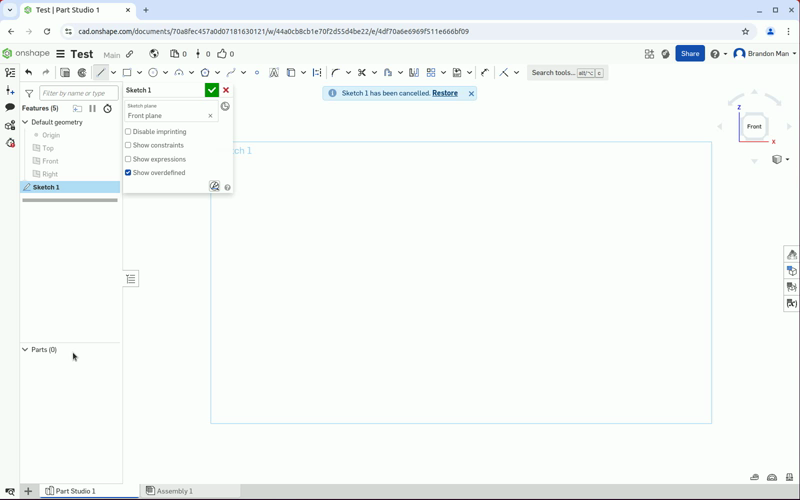
mouse_move(398, 298)
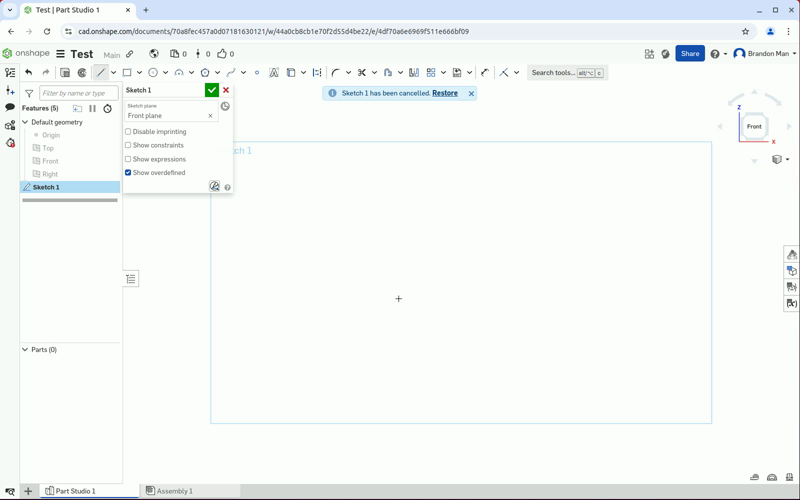
click(398, 298)
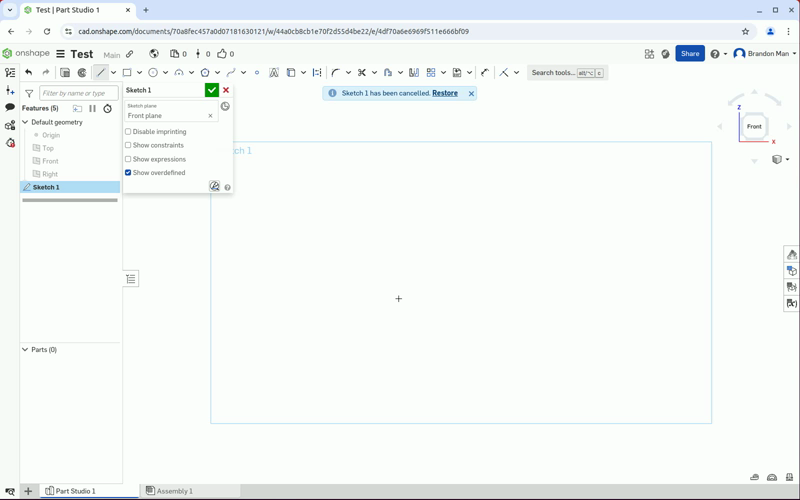
key_up(shift)
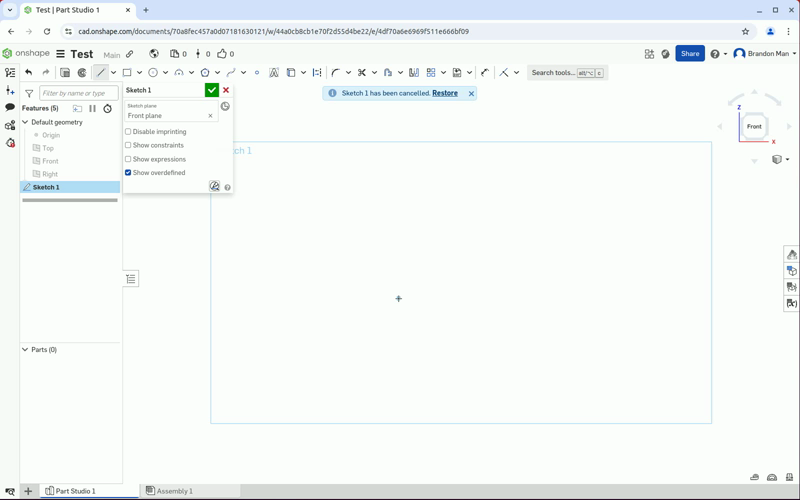
key_down(shift)
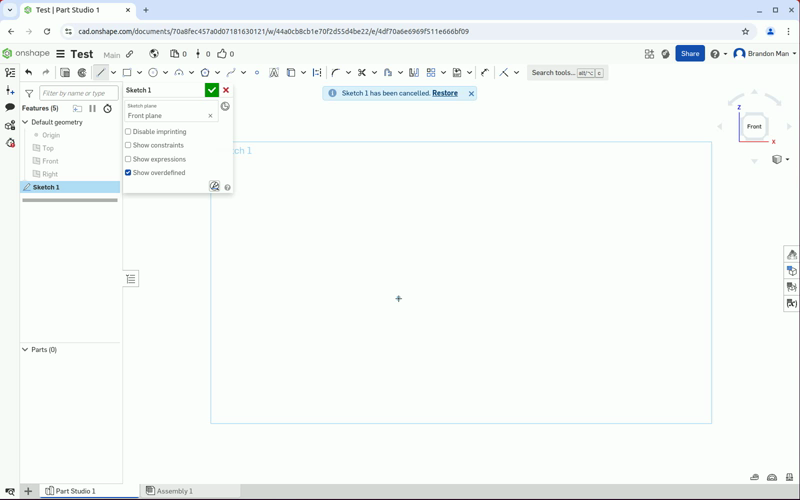
mouse_move(567, 298)
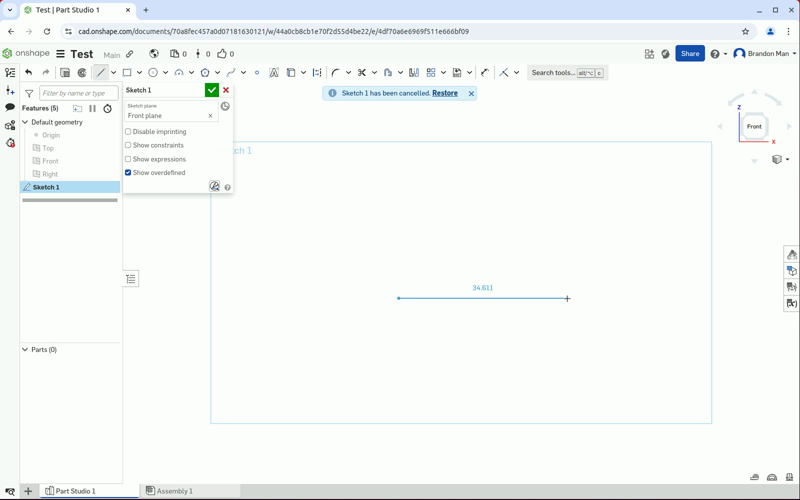
click(567, 298)
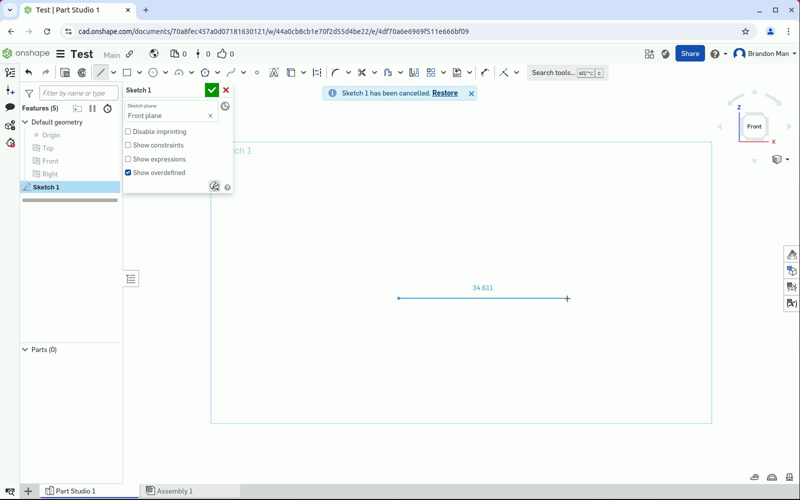
key_up(shift)
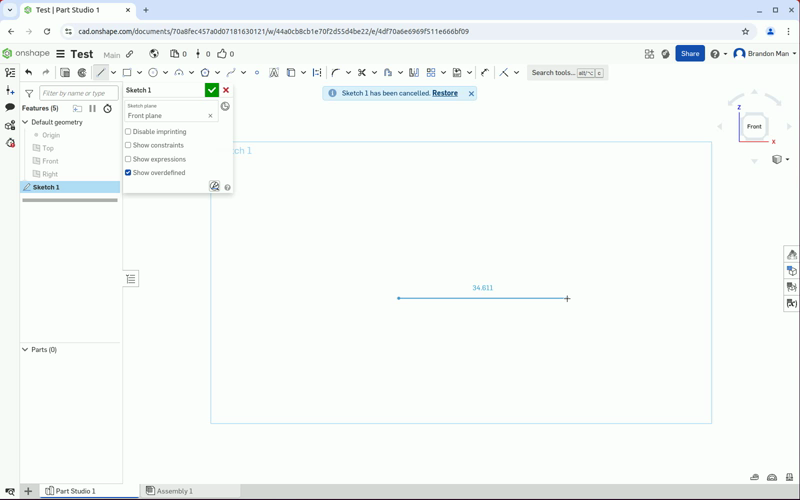
key_down(shift)
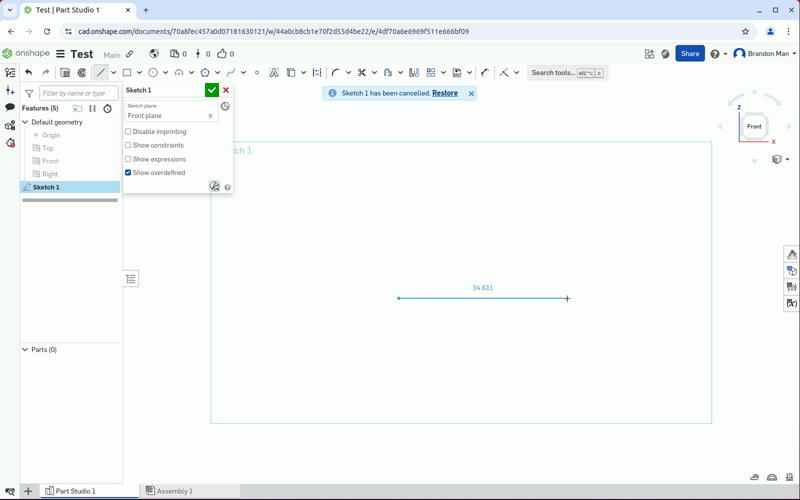
mouse_move(567, 213)
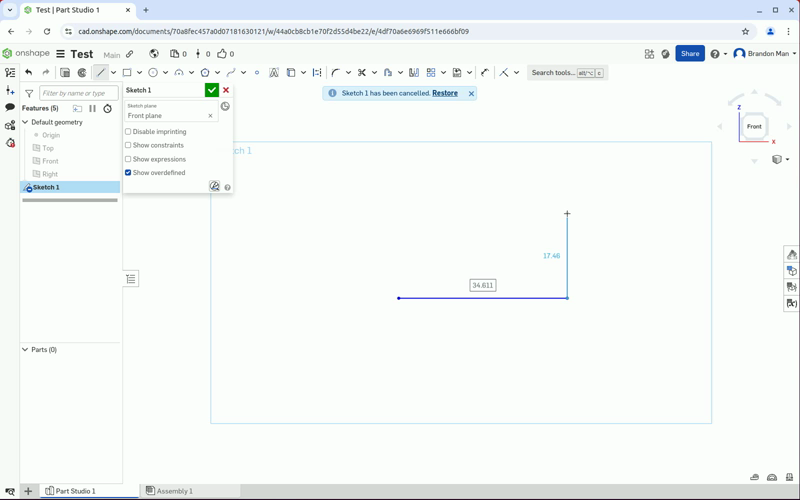
click(567, 213)
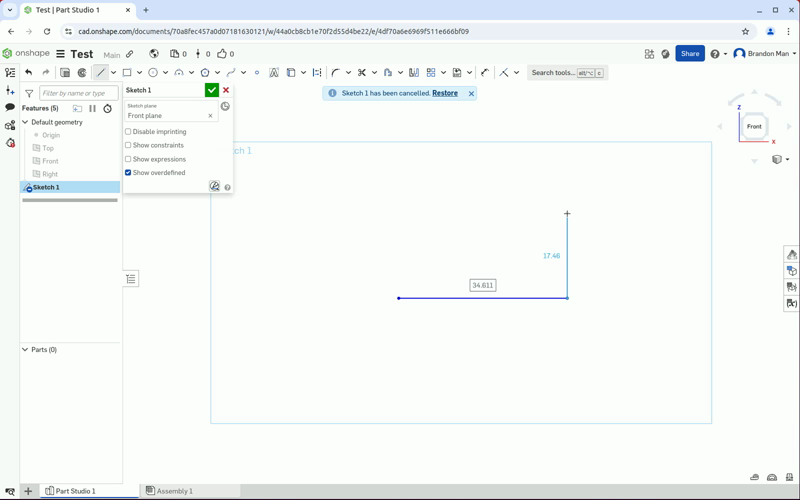
key_up(shift)
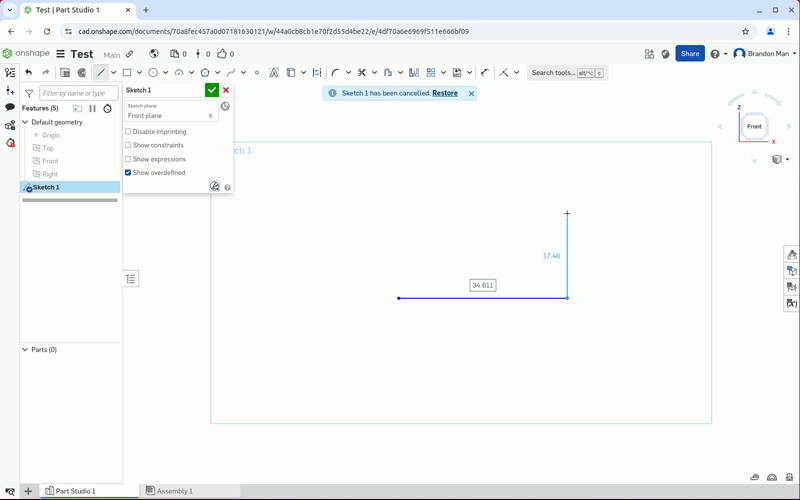
key_down(shift)
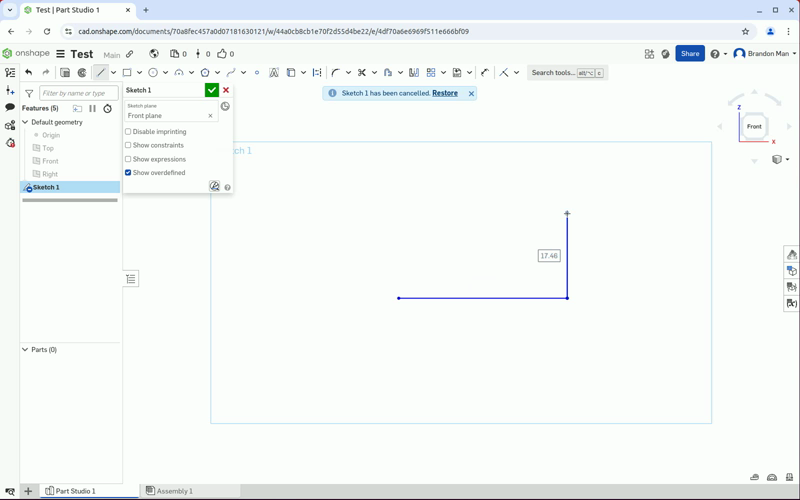
mouse_move(589, 213)
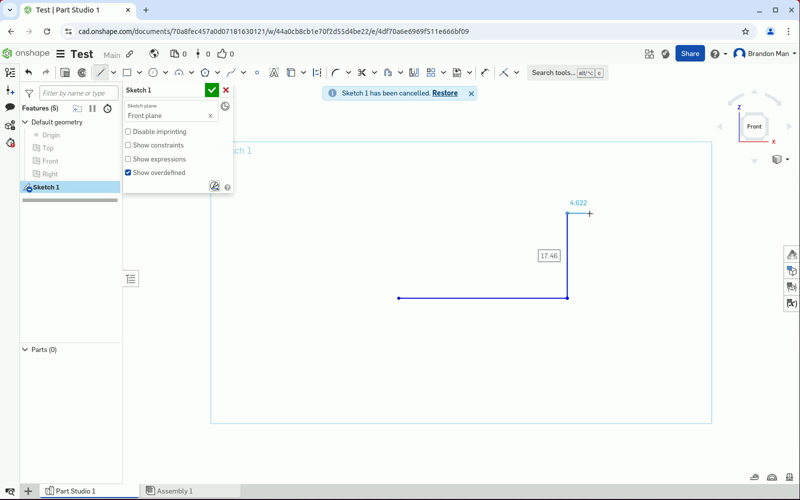
mouse_move(510, 213)
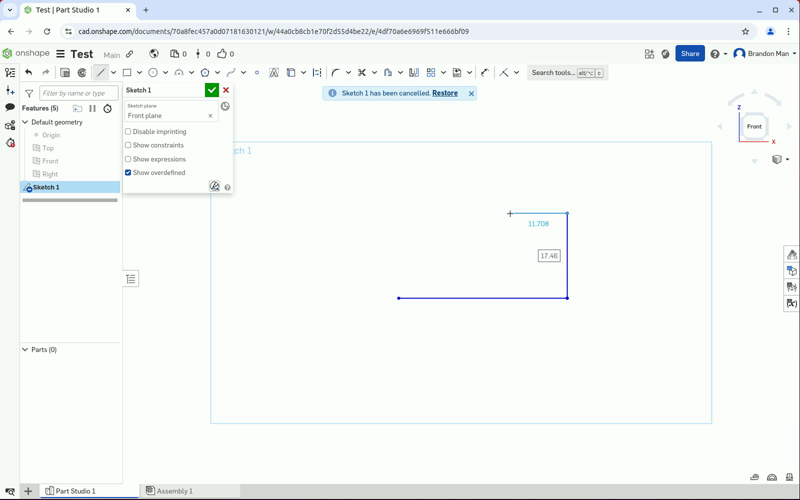
click(510, 213)
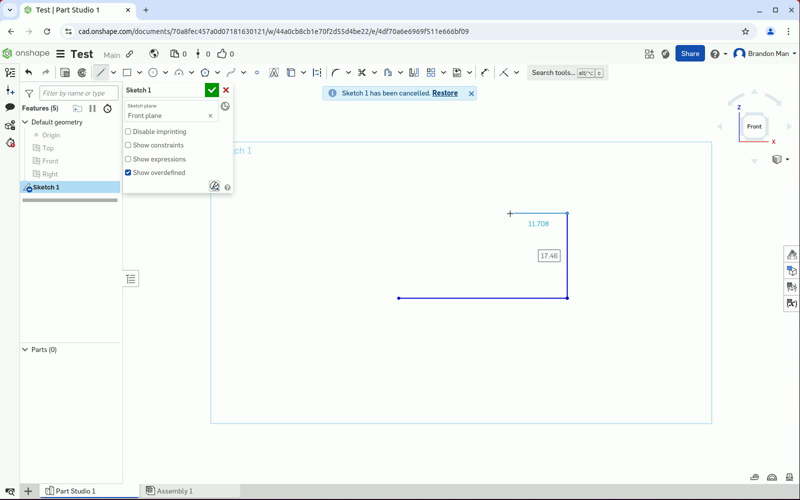
key_up(shift)
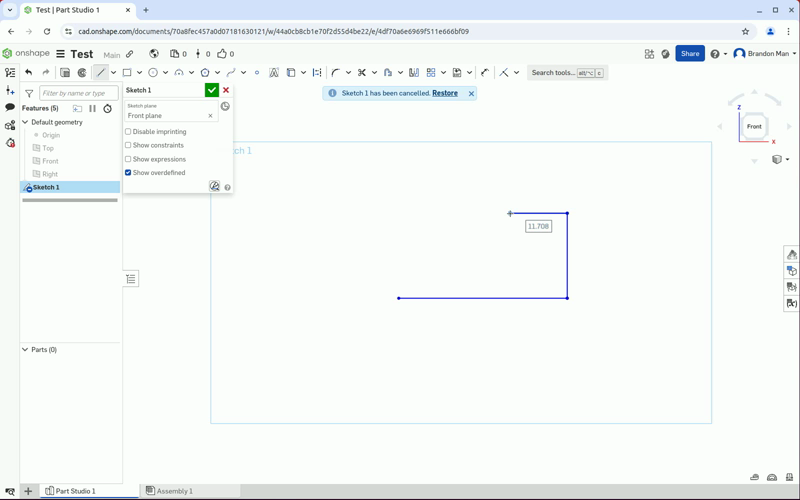
key_down(shift)
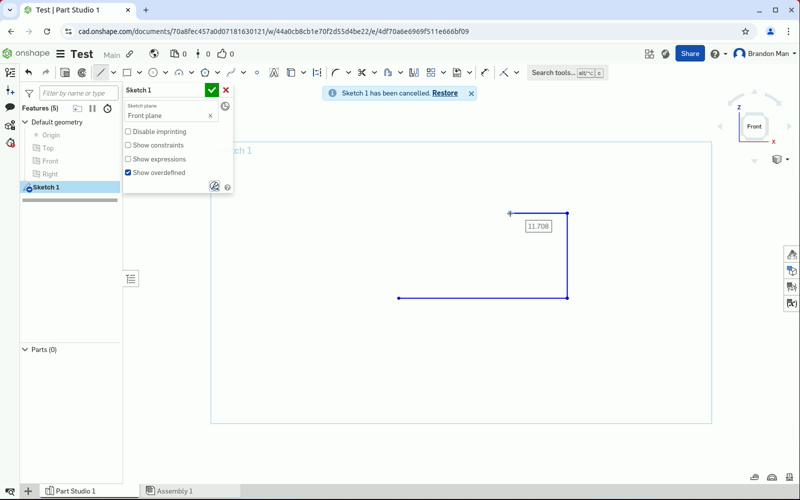
mouse_move(540, 213)
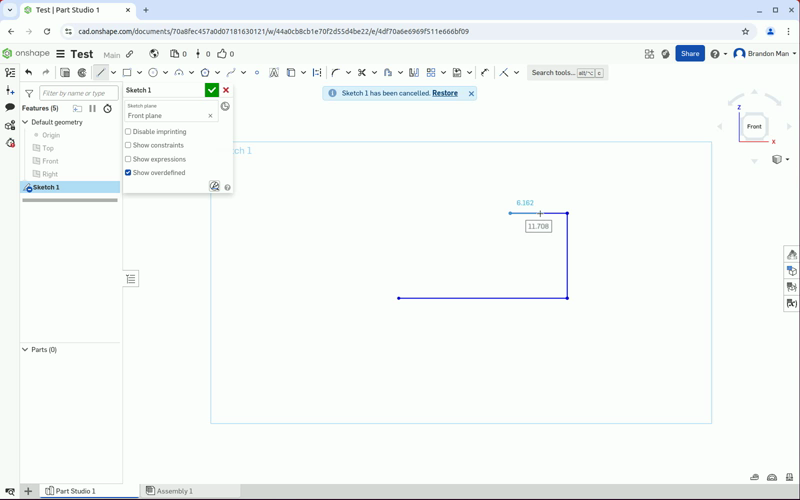
mouse_move(510, 186)
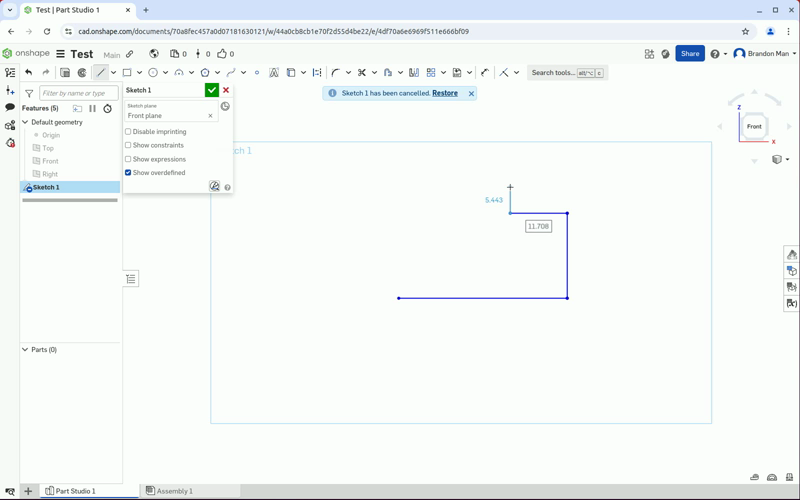
click(510, 186)
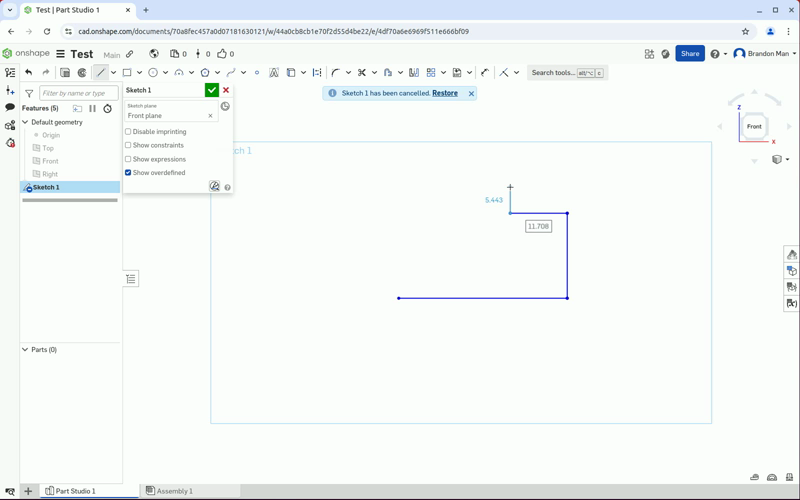
key_up(shift)
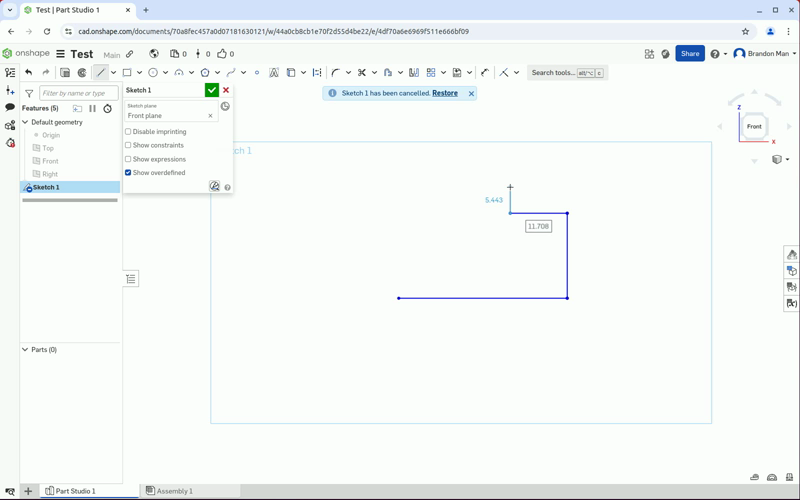
key_down(shift)
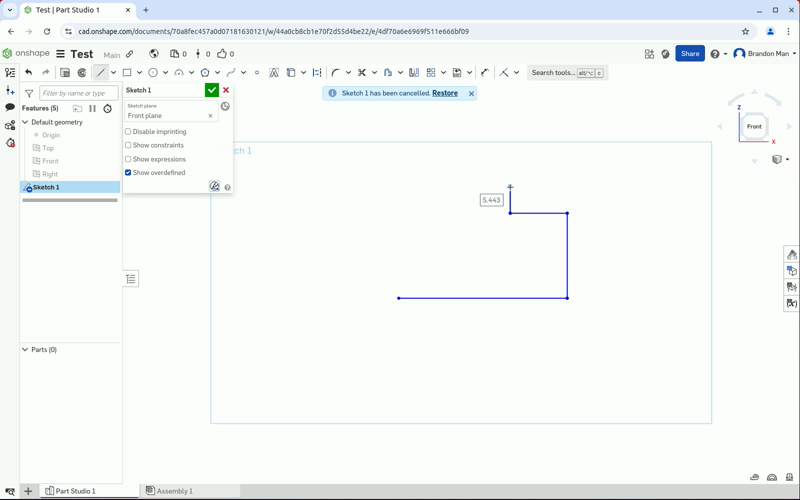
mouse_move(398, 186)
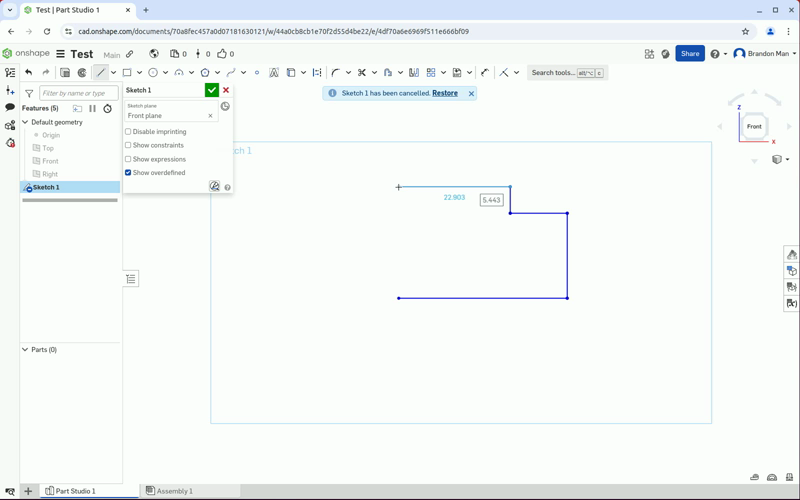
click(398, 186)
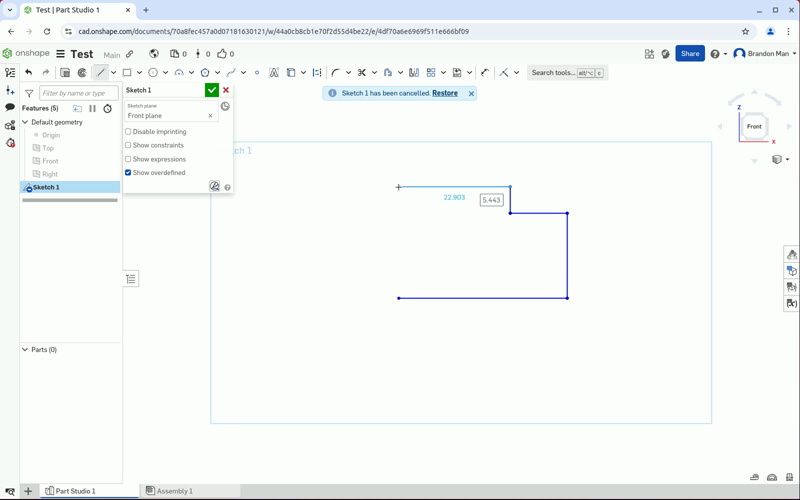
key_up(shift)
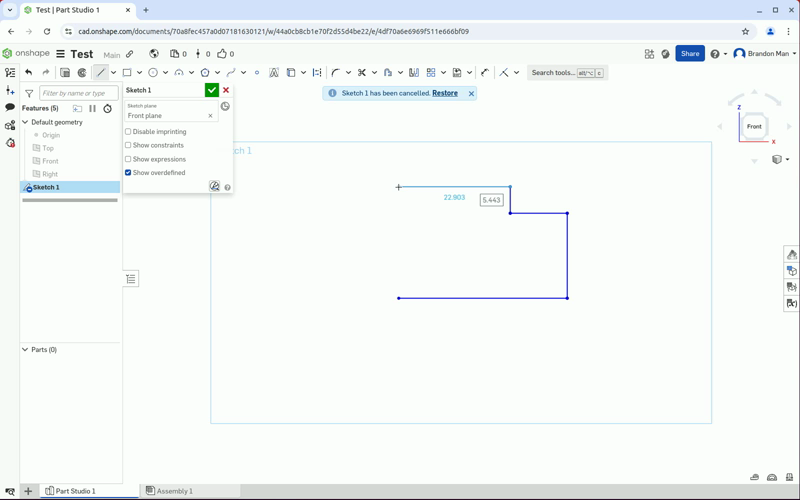
key_down(shift)
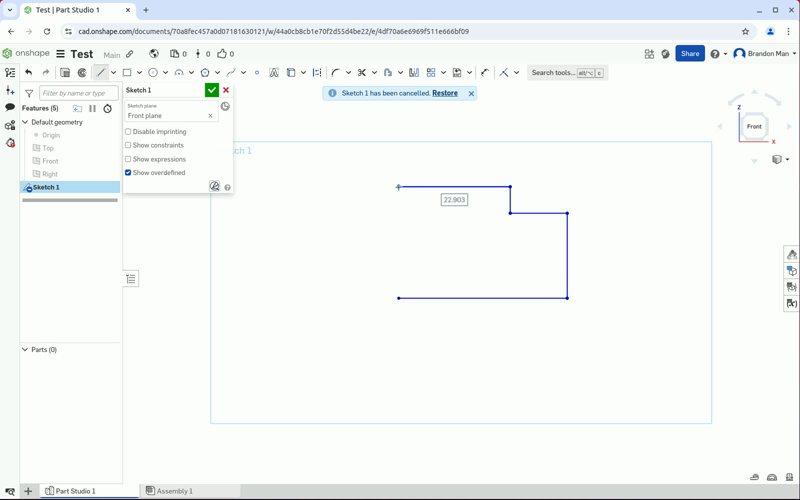
mouse_move(398, 298)
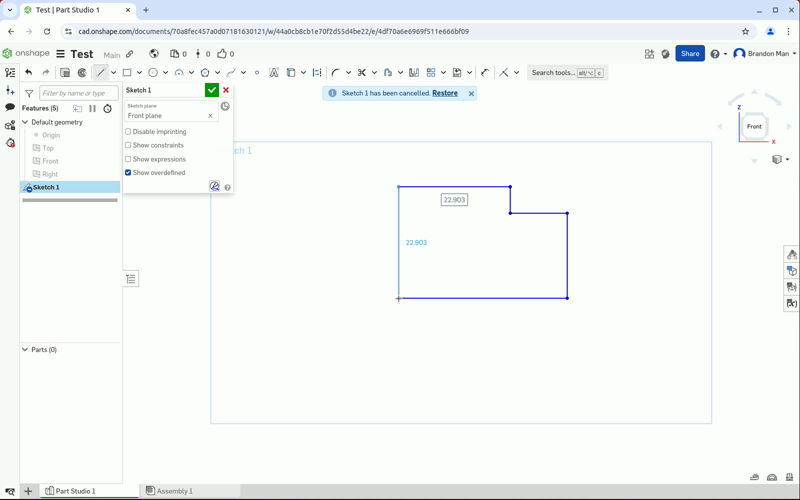
key_up(shift)
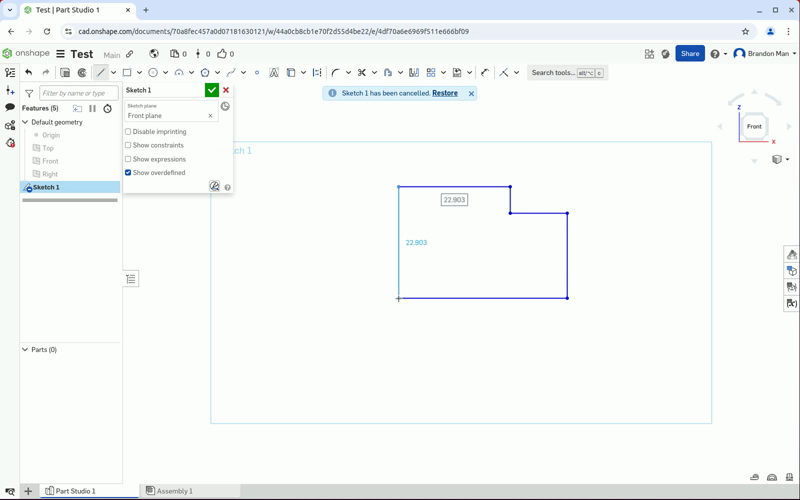
click(398, 298)
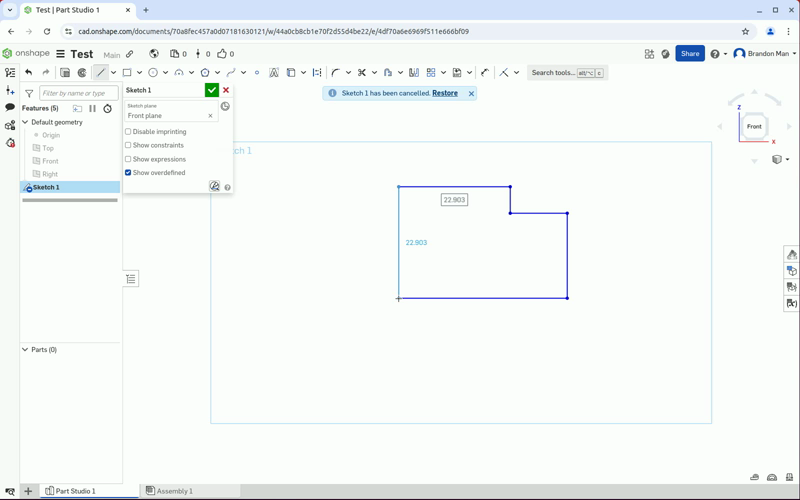
key(esc)
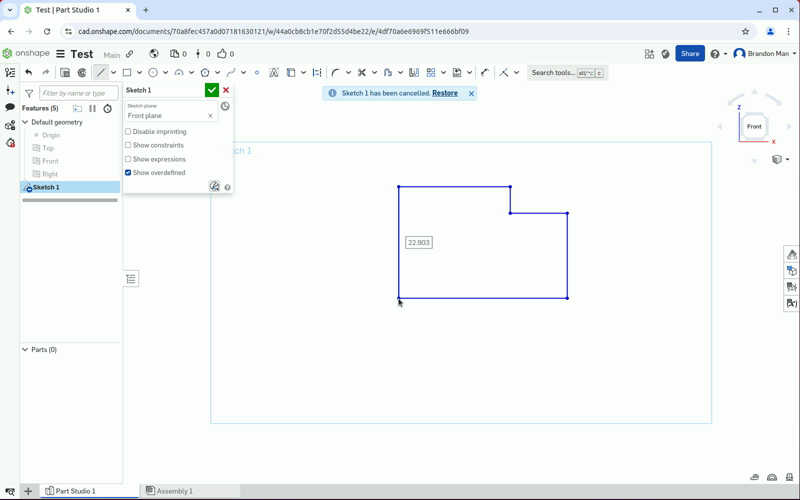
mouse_move(446, 217)
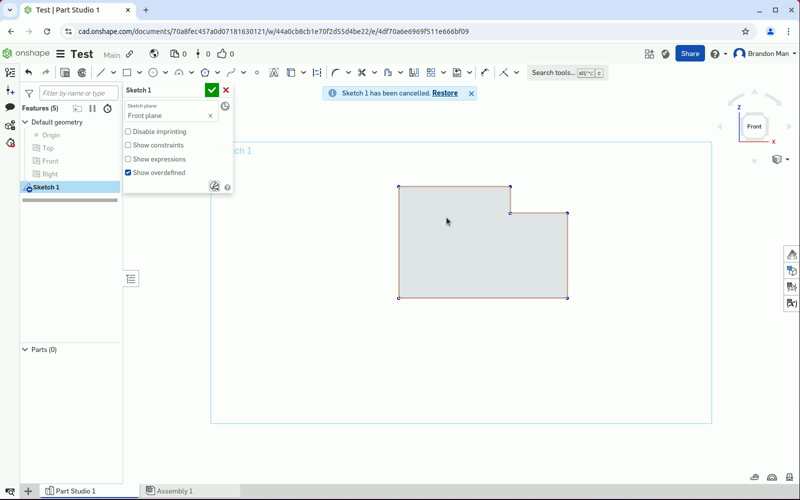
click(446, 217)
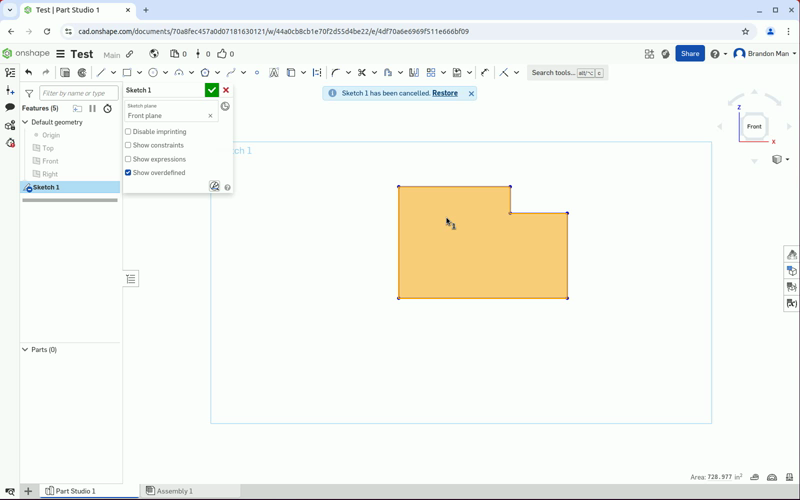
mouse_move(73, 352)
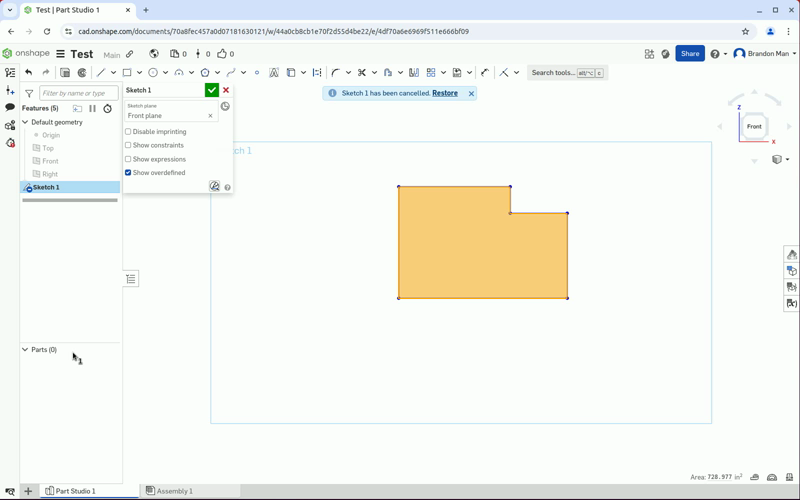
key(shift+y)
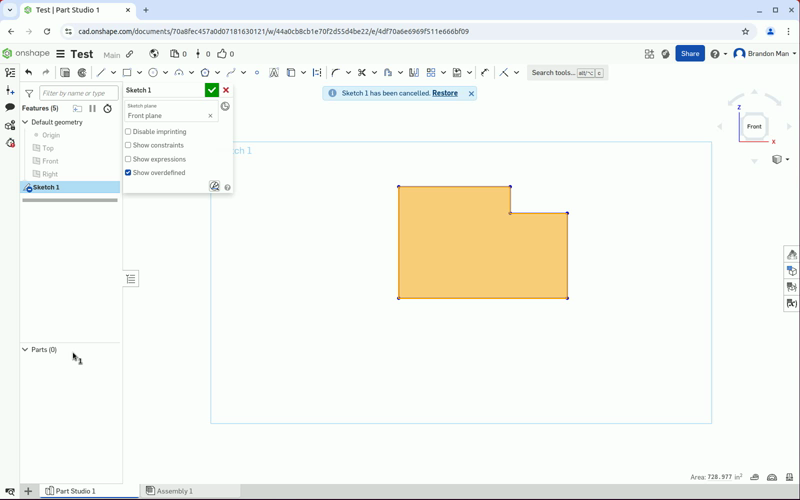
key(shift+e)
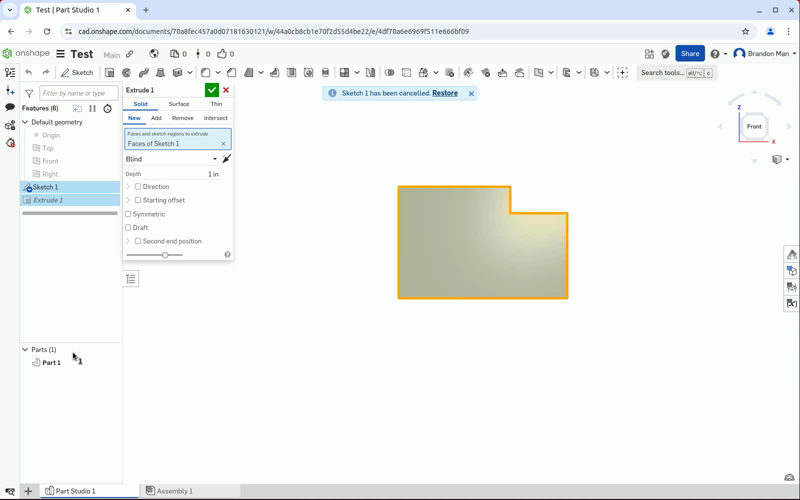
mouse_move(143, 106)
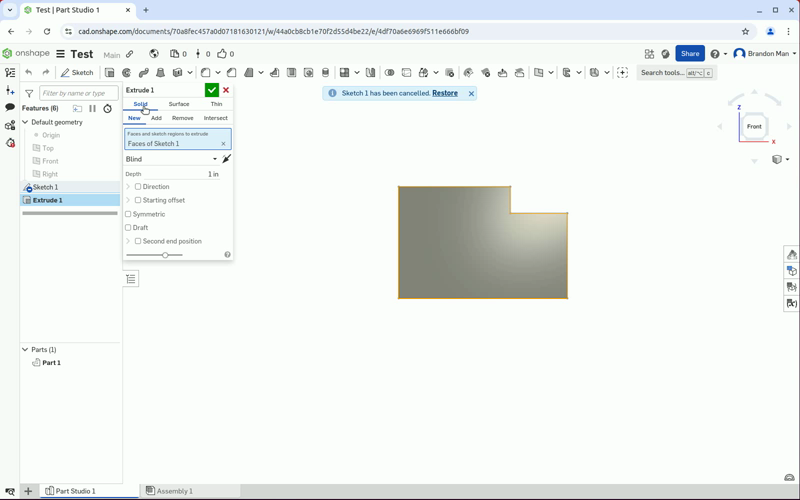
click(143, 106)
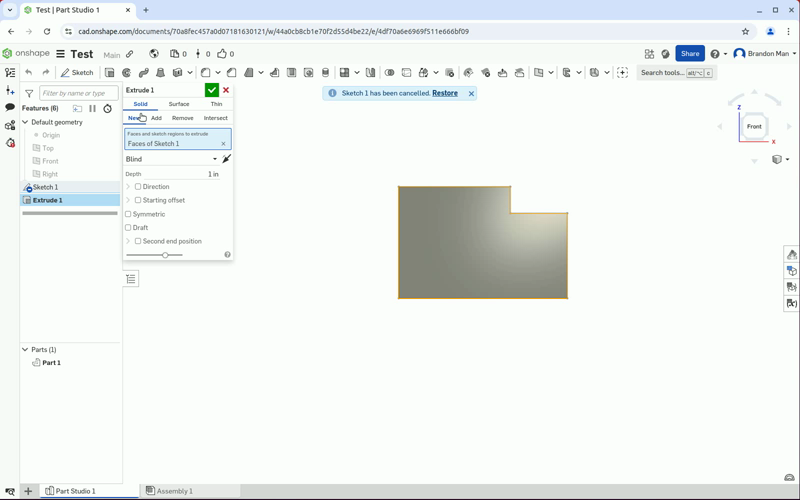
mouse_move(137, 120)
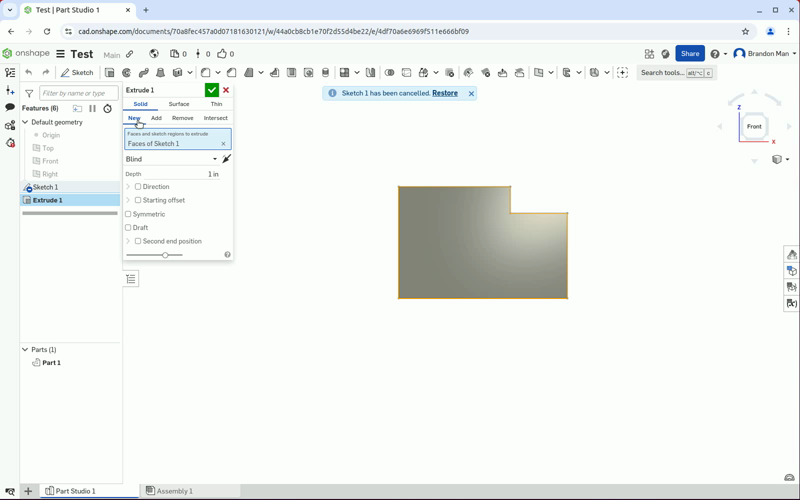
click(137, 120)
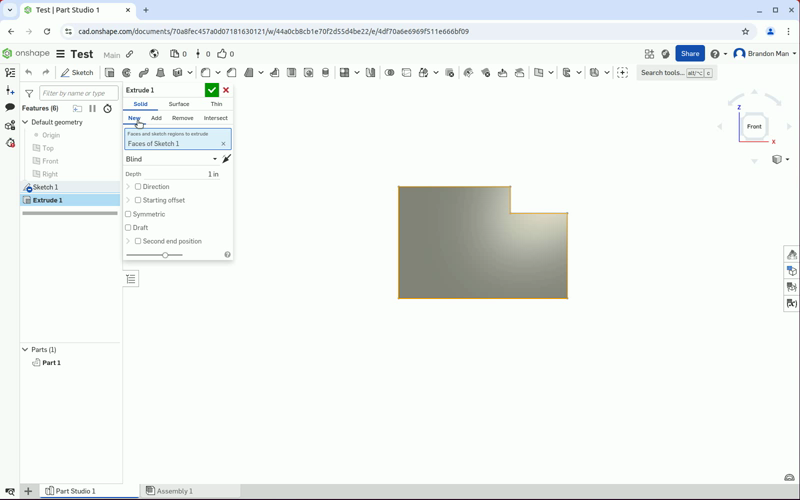
key(tab, 4)
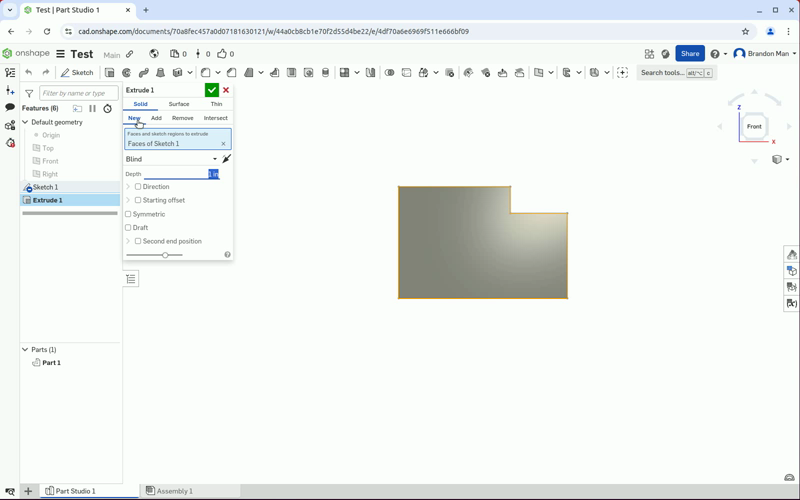
text(11.554)
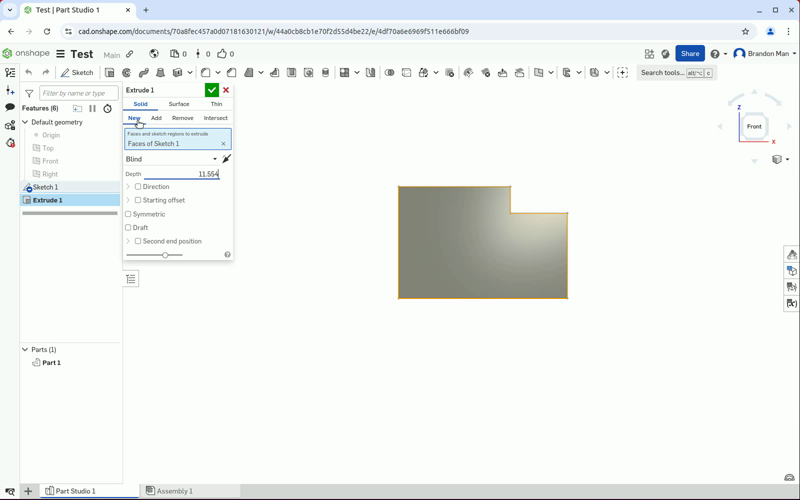
key(enter)
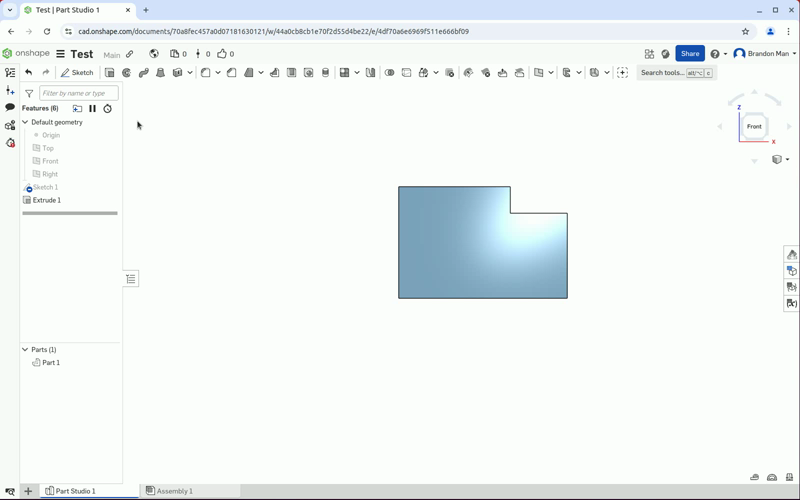
key(shift+h)
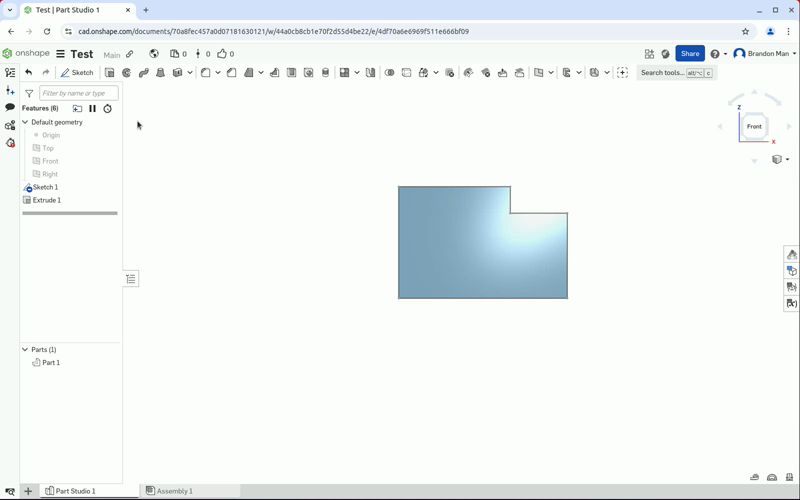
key(shift+h)
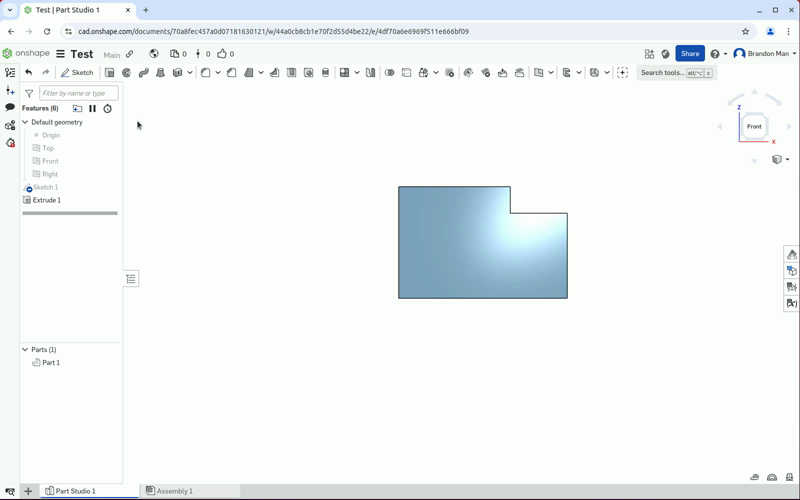
mouse_move(73, 189)
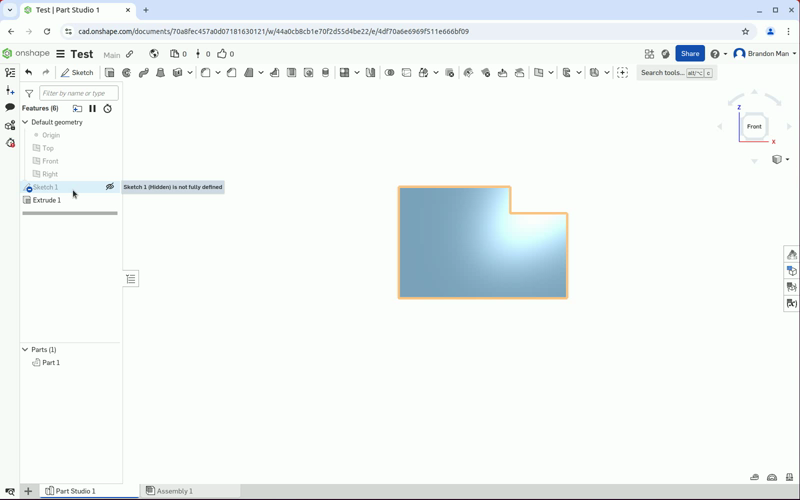
click(73, 189)
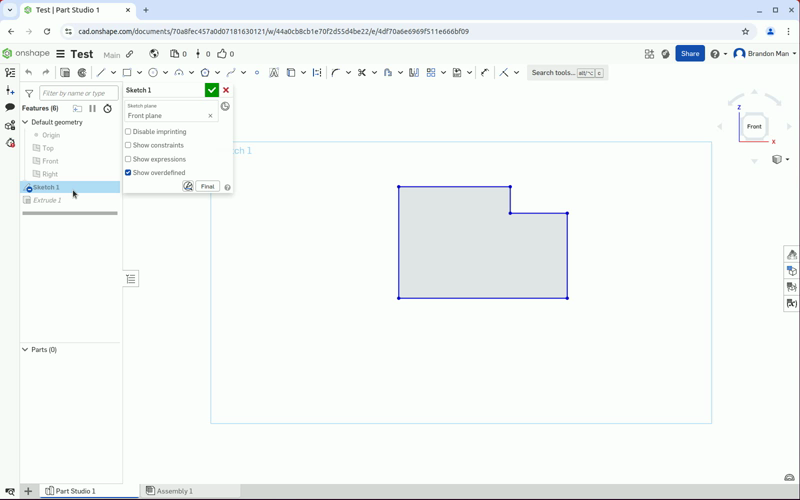
mouse_move(229, 92)
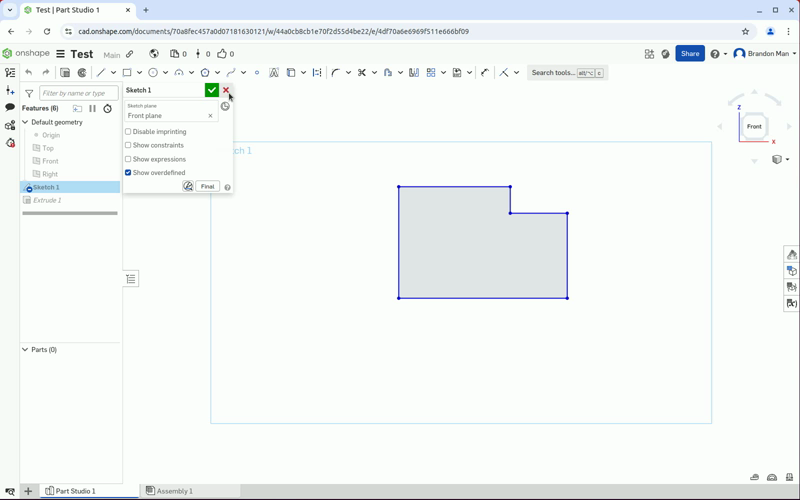
click(229, 92)
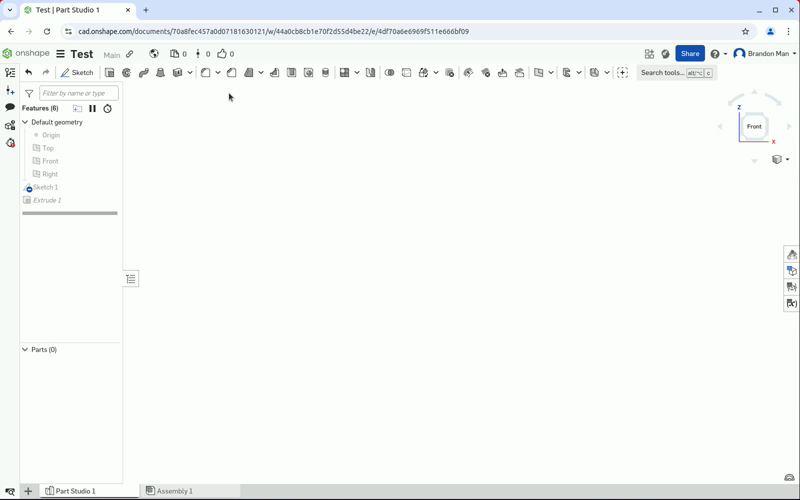
mouse_move(541, 75)
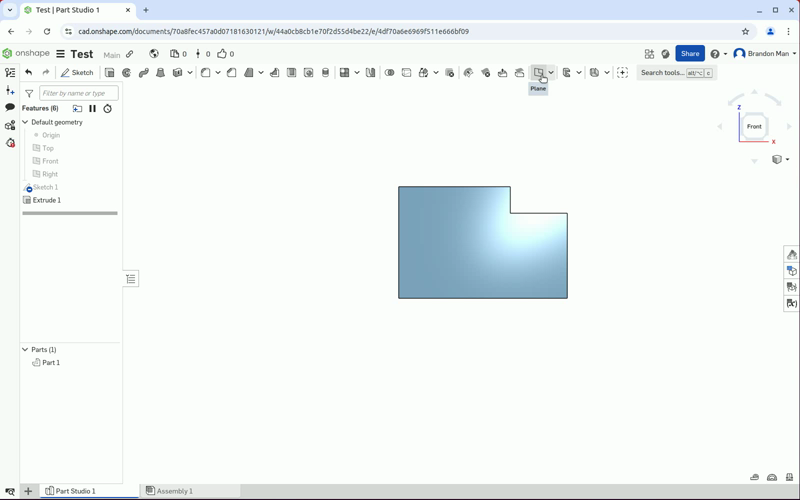
click(541, 75)
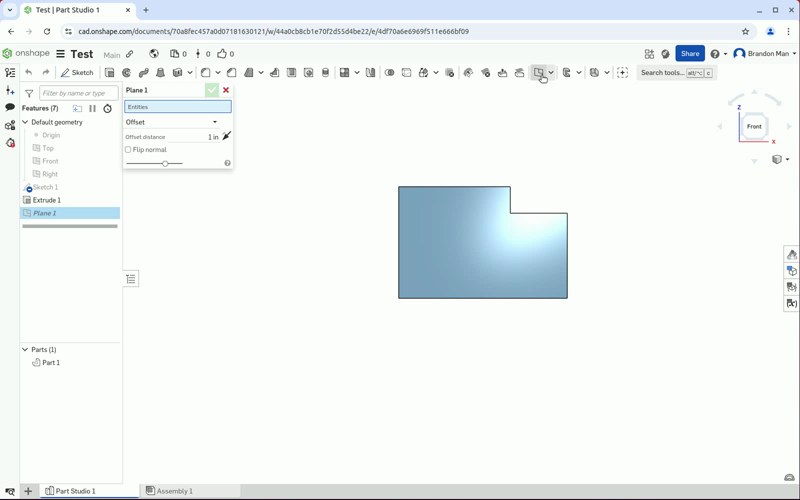
mouse_move(73, 163)
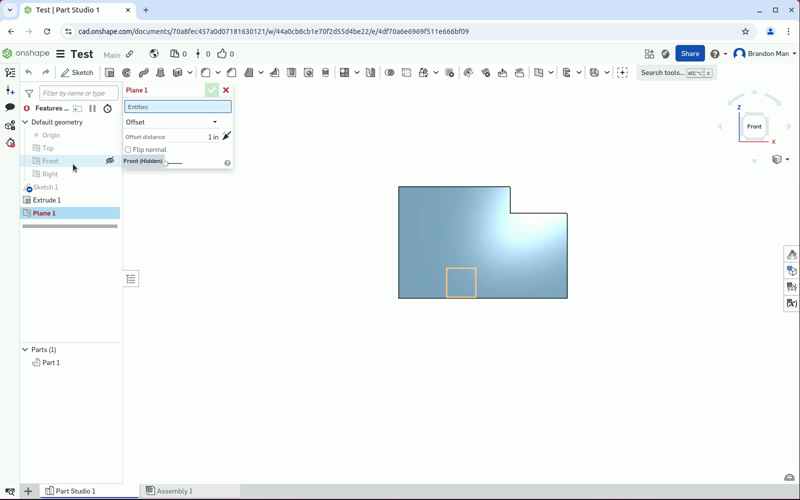
click(73, 163)
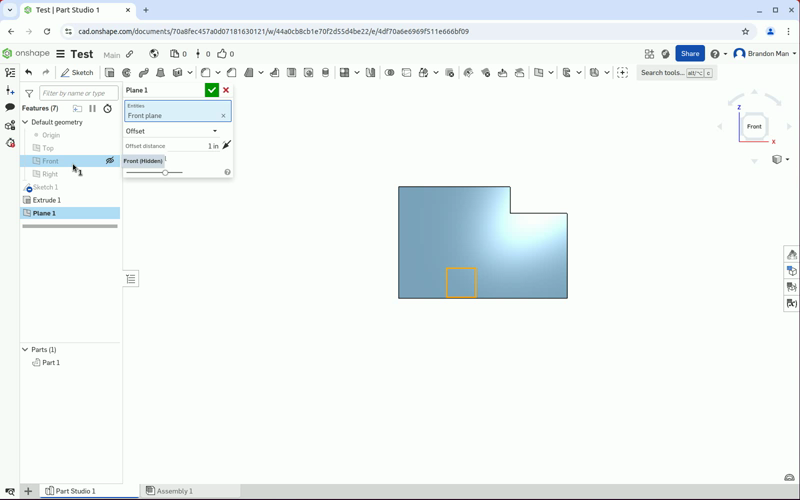
key(tab, 2)
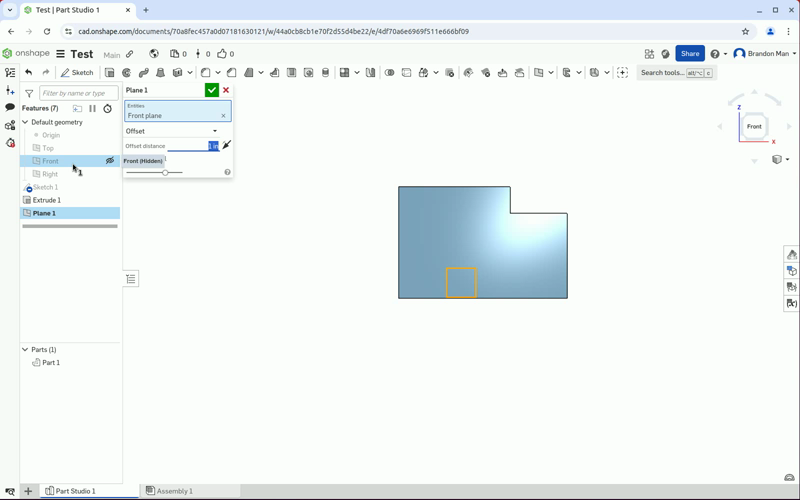
text(11.554)
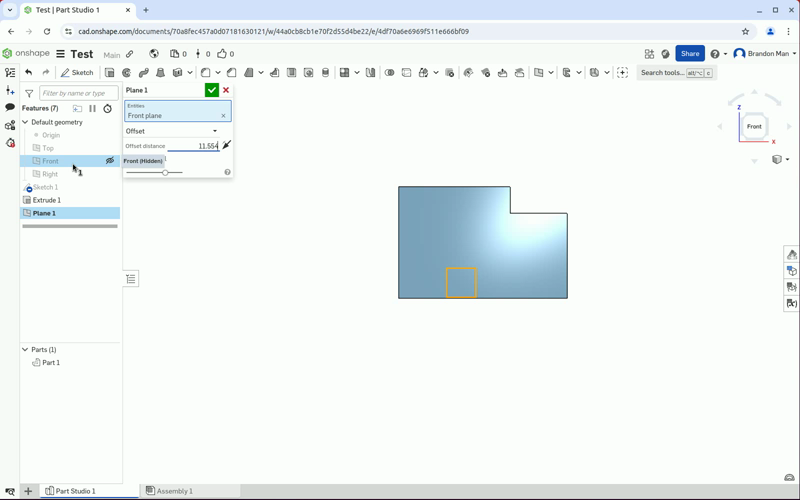
key(enter, 2)
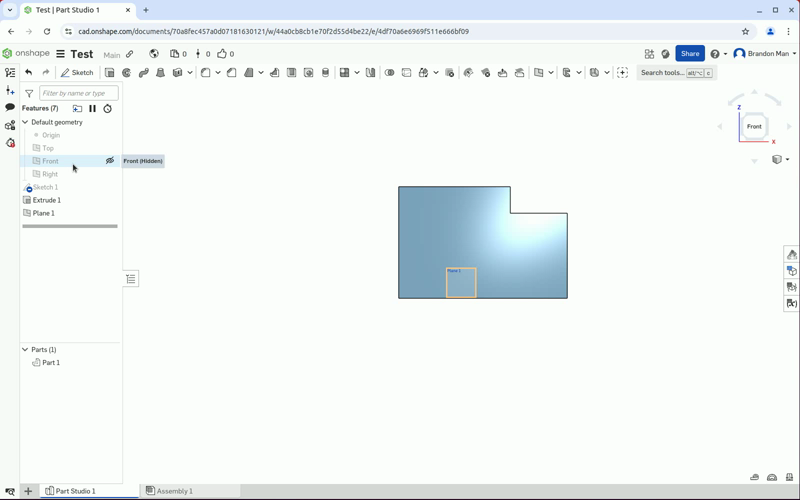
key(shift+s)
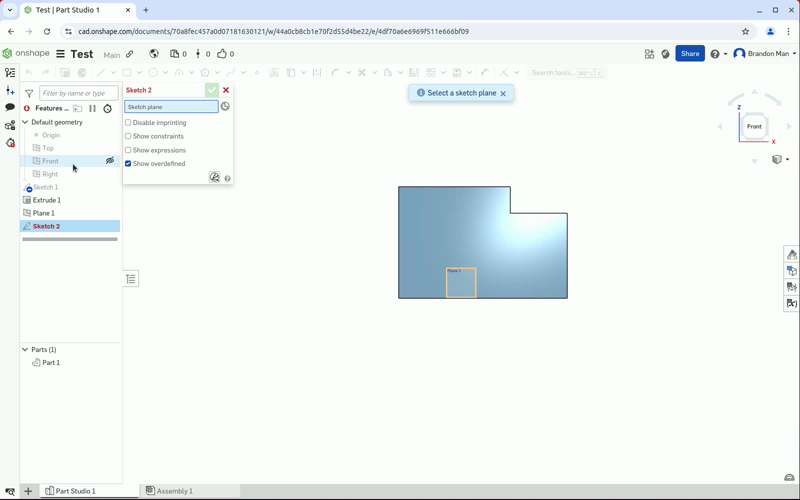
mouse_move(73, 215)
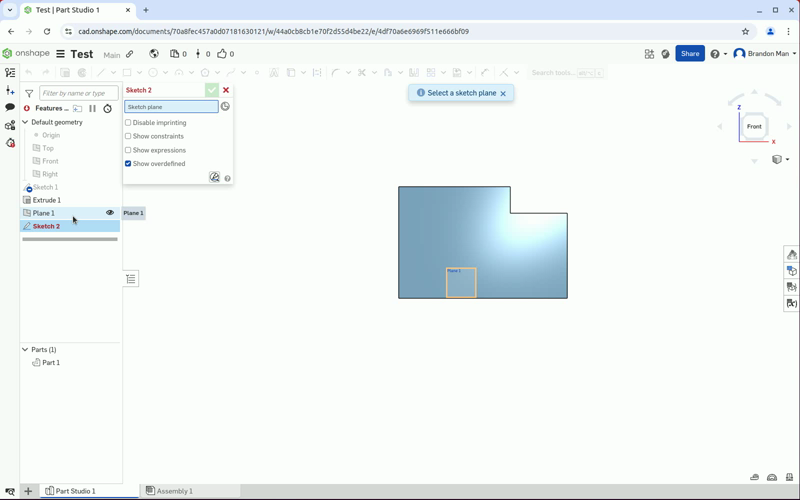
click(73, 215)
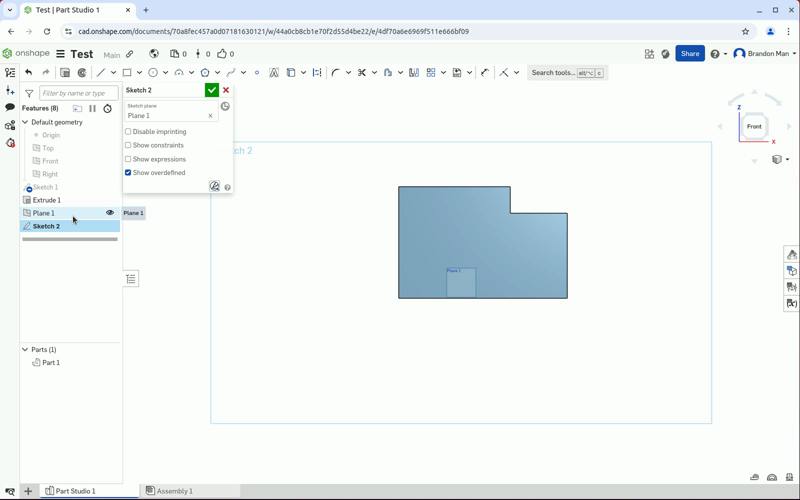
mouse_move(73, 352)
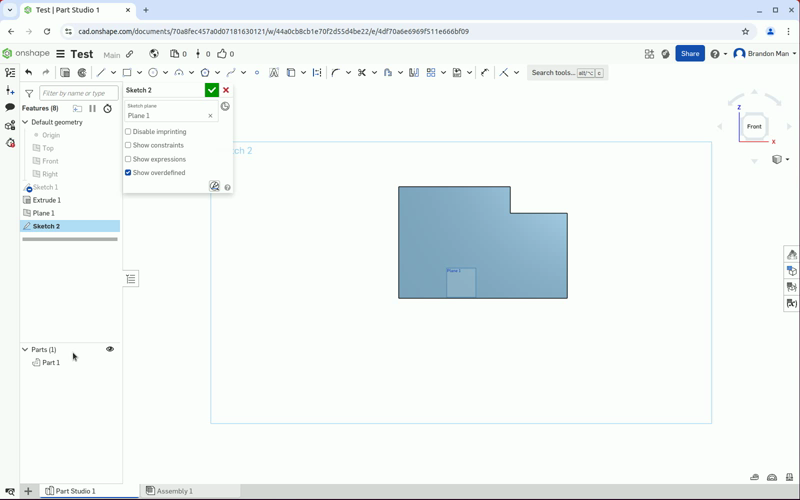
key(y)
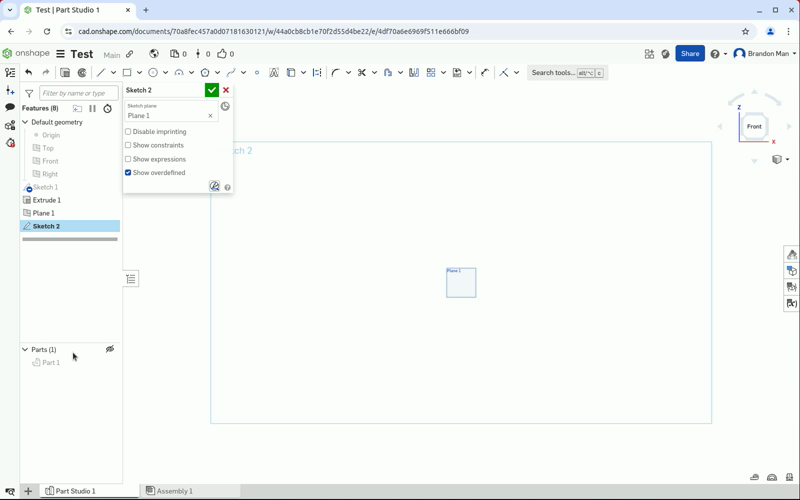
key(l)
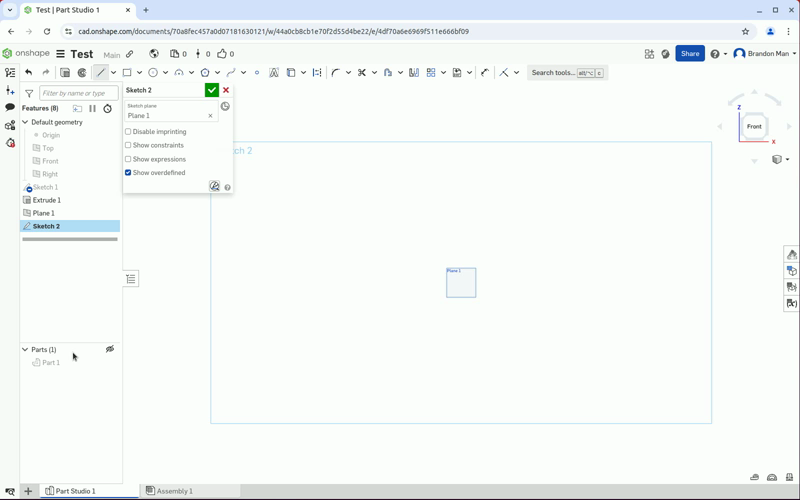
key_down(shift)
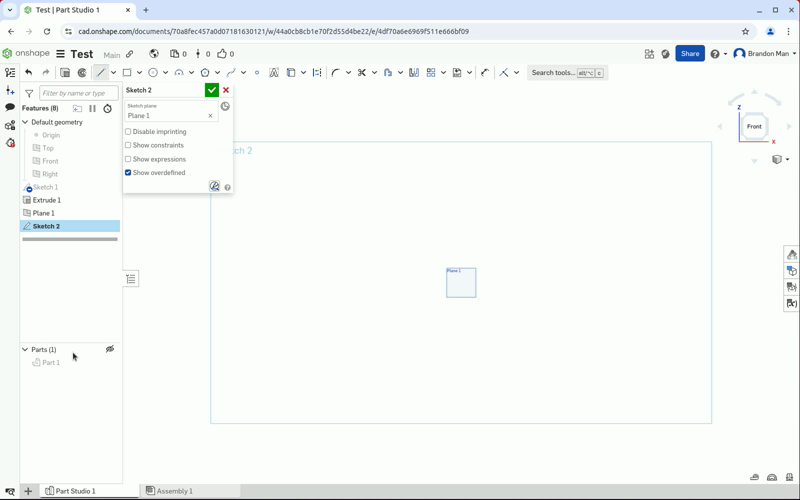
mouse_move(398, 298)
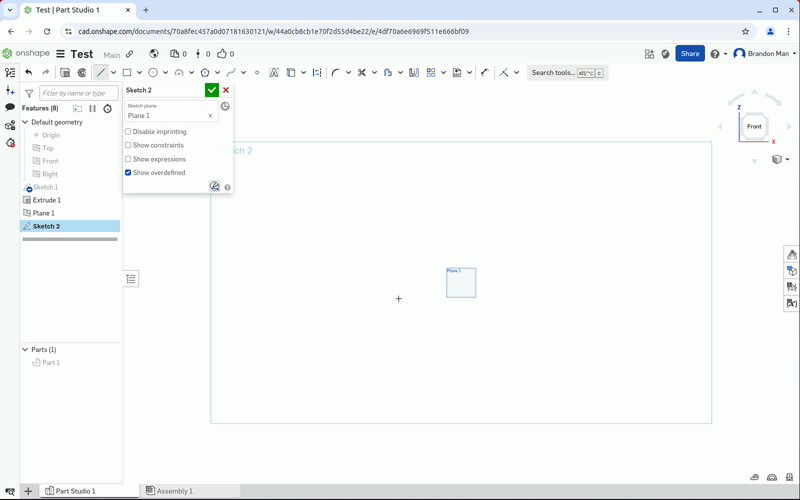
click(398, 298)
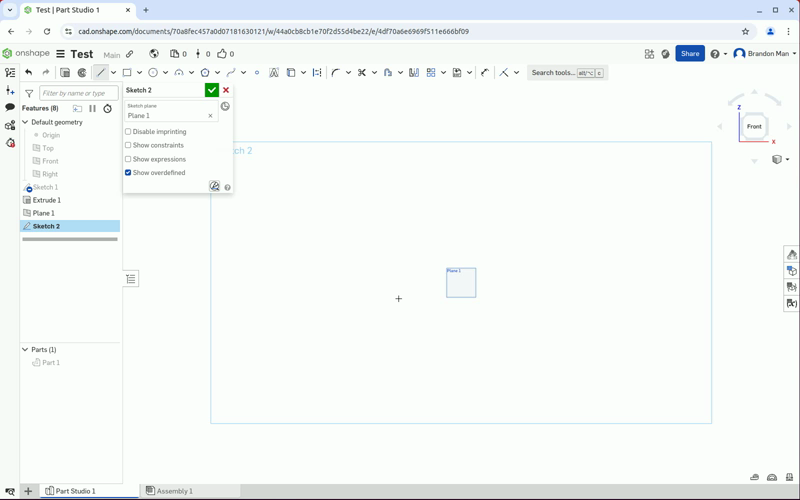
key_up(shift)
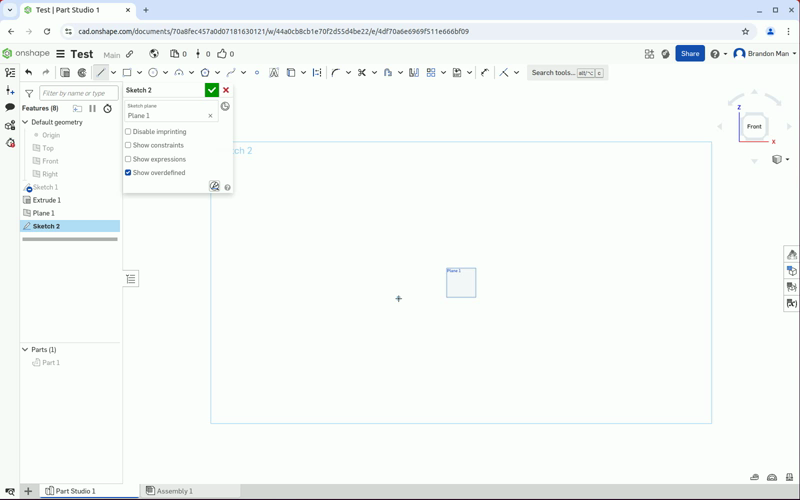
key_down(shift)
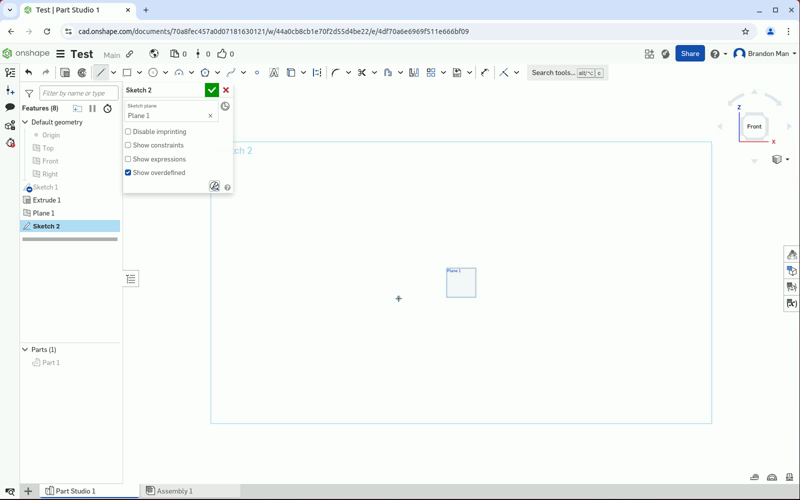
mouse_move(483, 298)
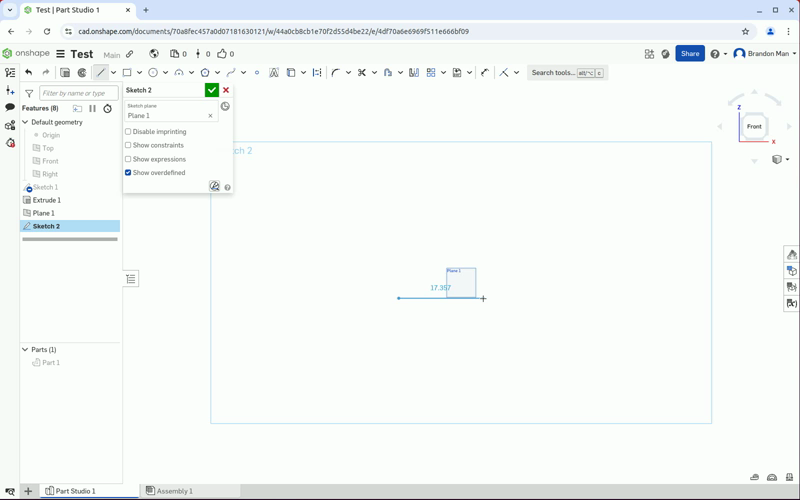
click(483, 298)
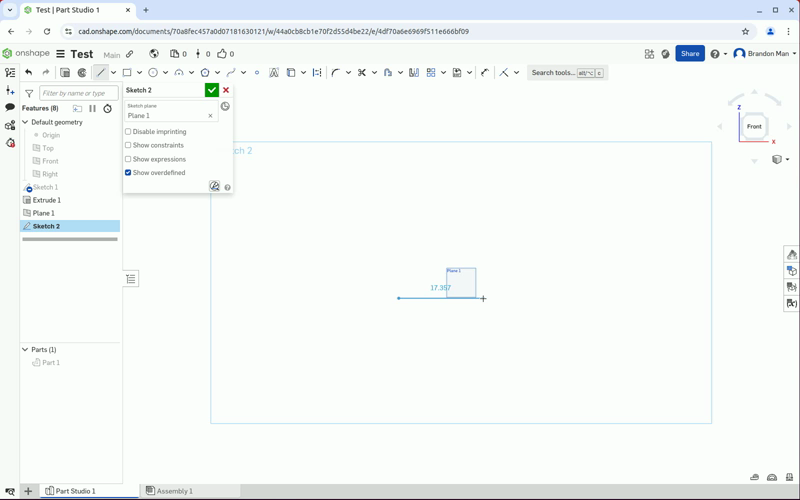
key_up(shift)
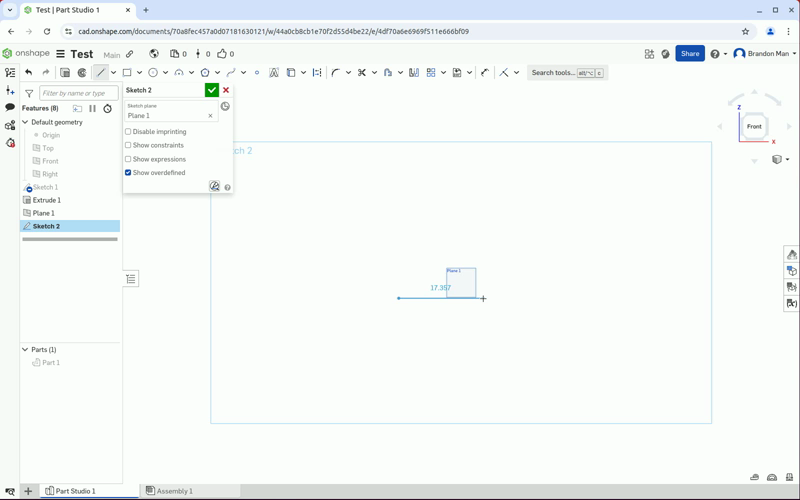
key_down(shift)
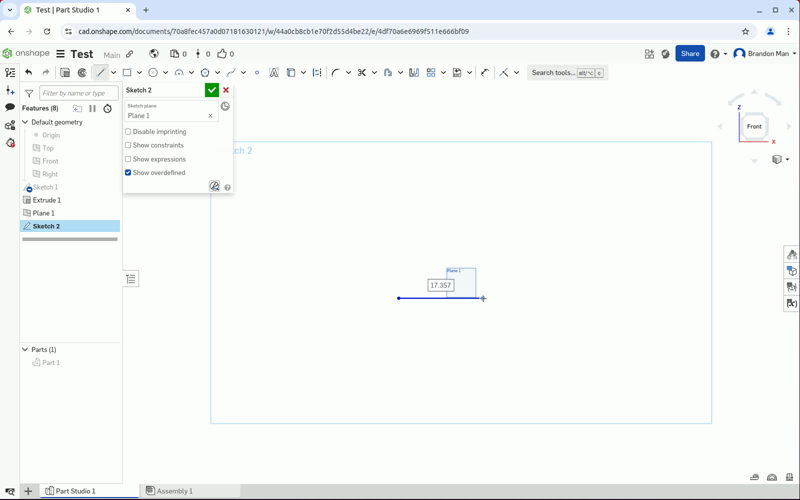
mouse_move(513, 298)
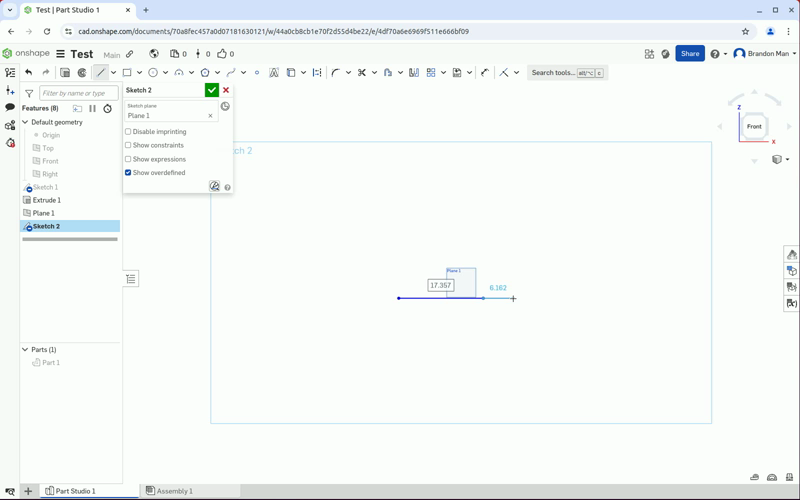
mouse_move(483, 242)
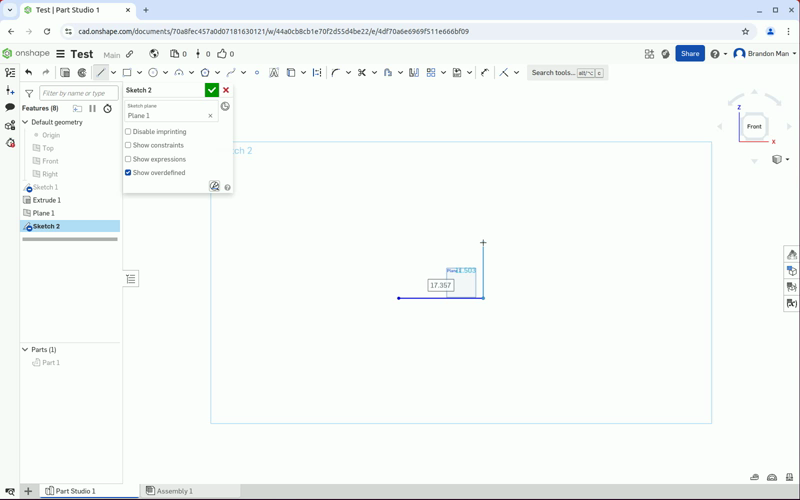
click(483, 242)
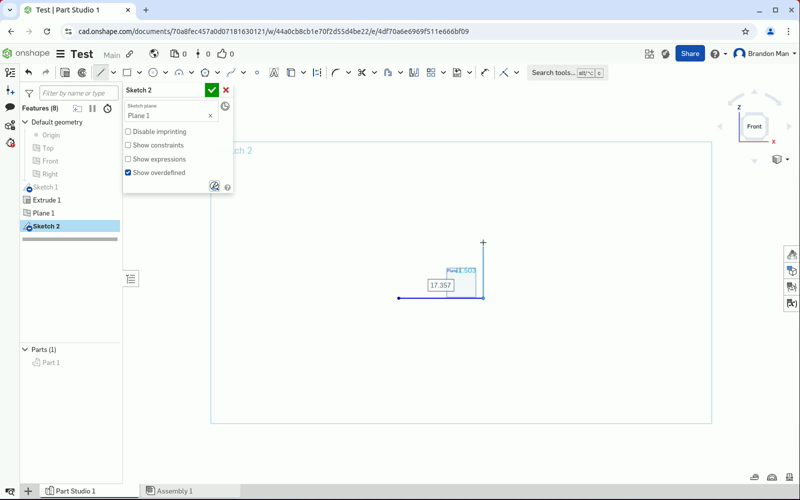
key_up(shift)
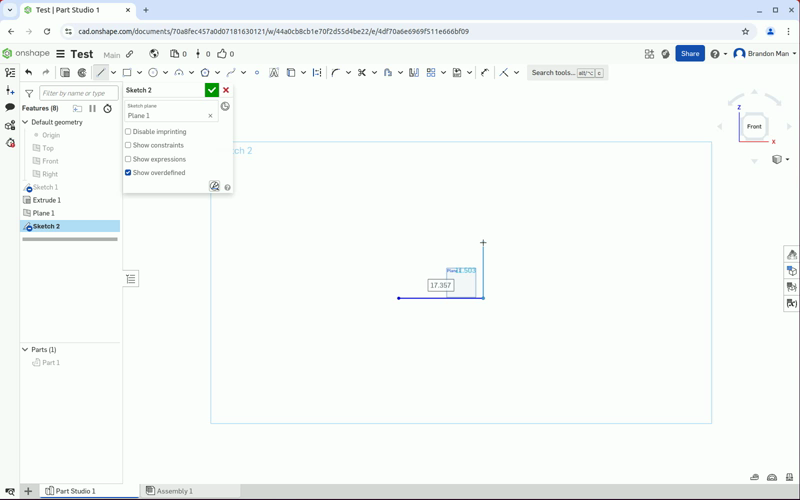
key_down(shift)
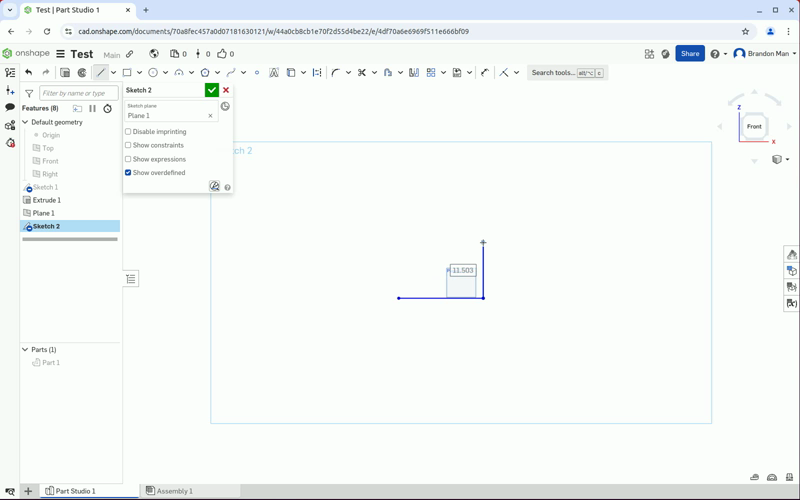
mouse_move(398, 242)
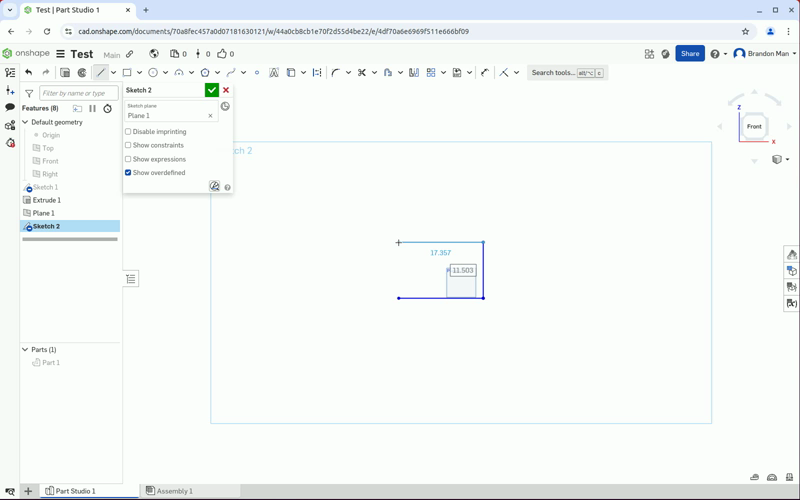
click(398, 242)
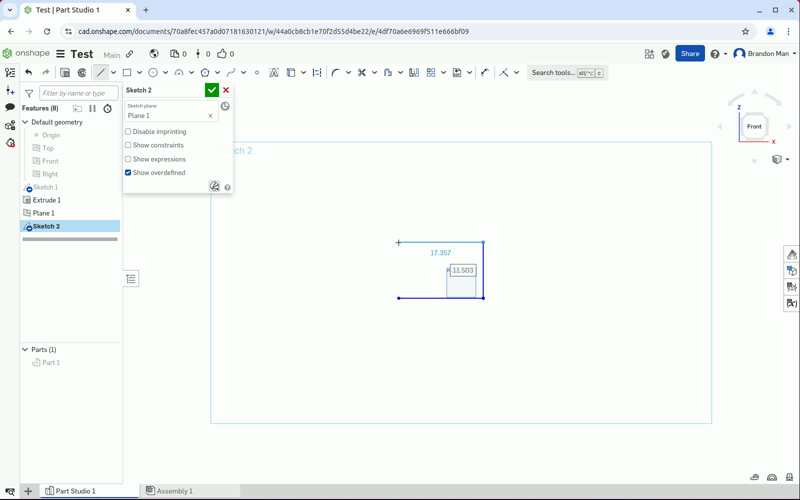
key_up(shift)
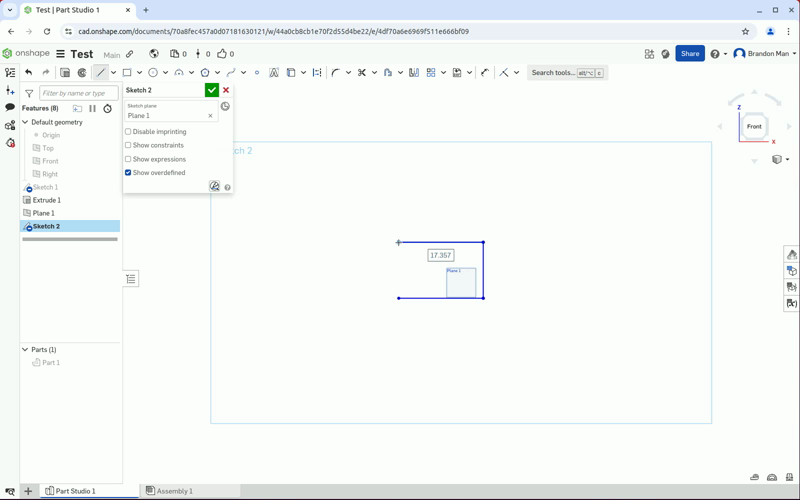
mouse_move(428, 242)
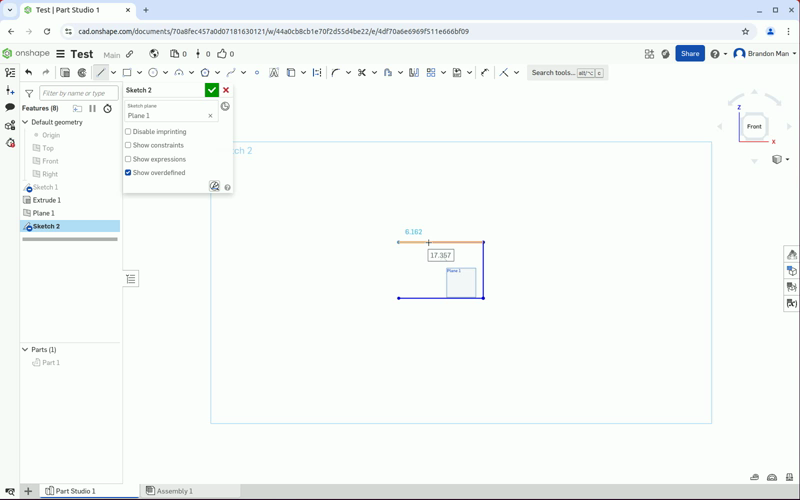
key_down(shift)
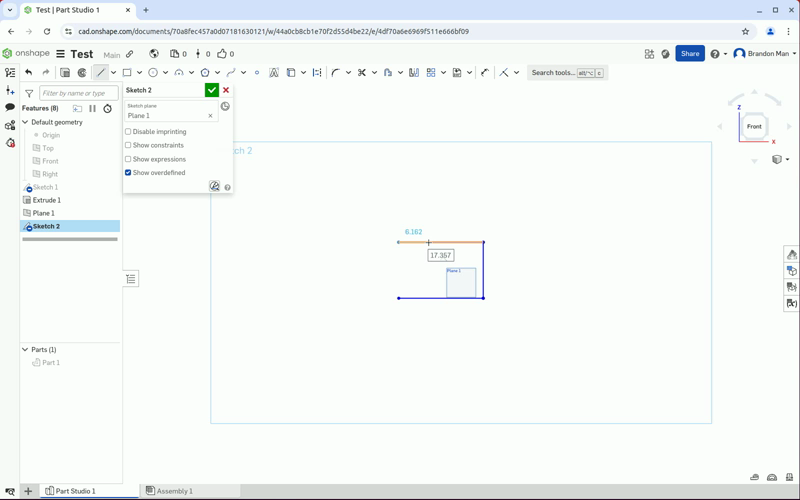
mouse_move(398, 298)
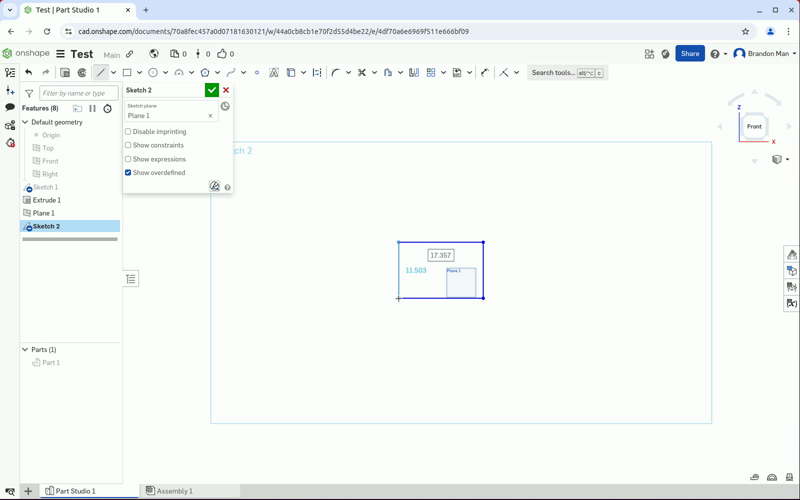
key_up(shift)
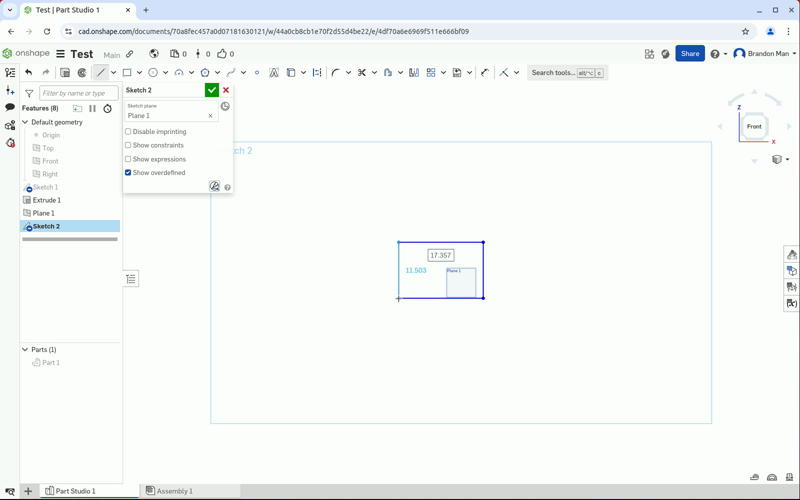
click(398, 298)
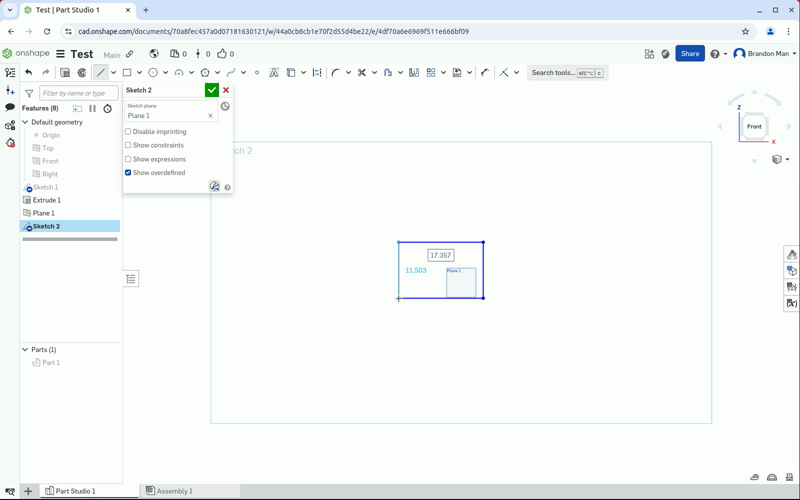
key(esc)
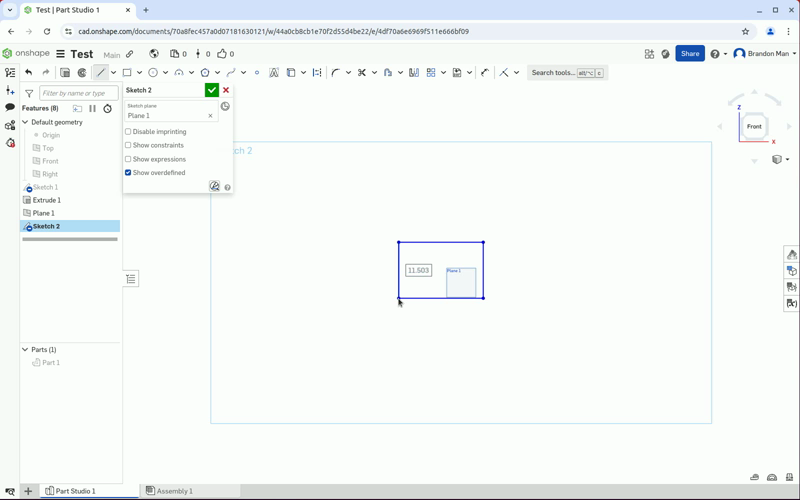
mouse_move(446, 259)
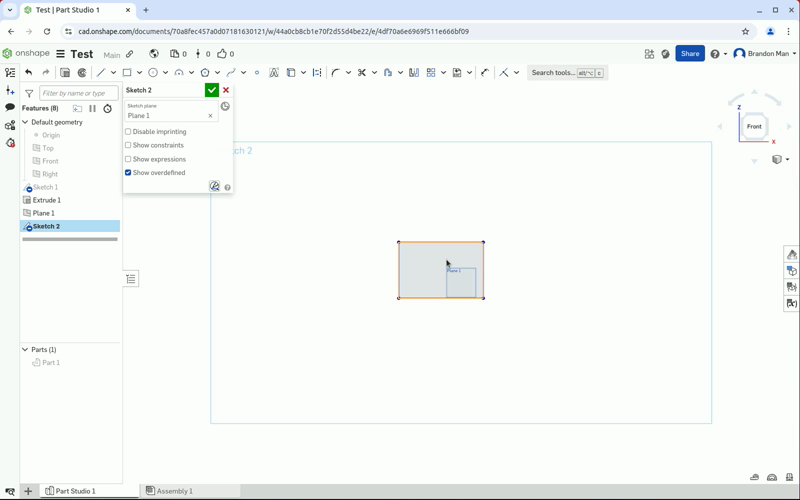
click(446, 259)
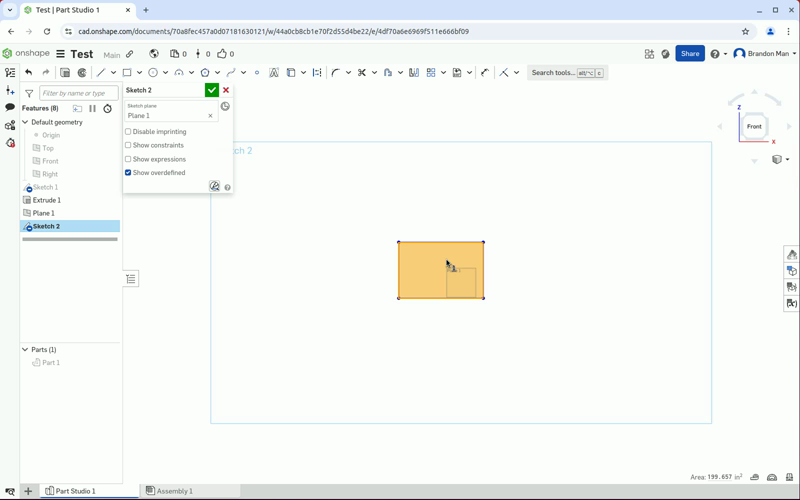
mouse_move(73, 352)
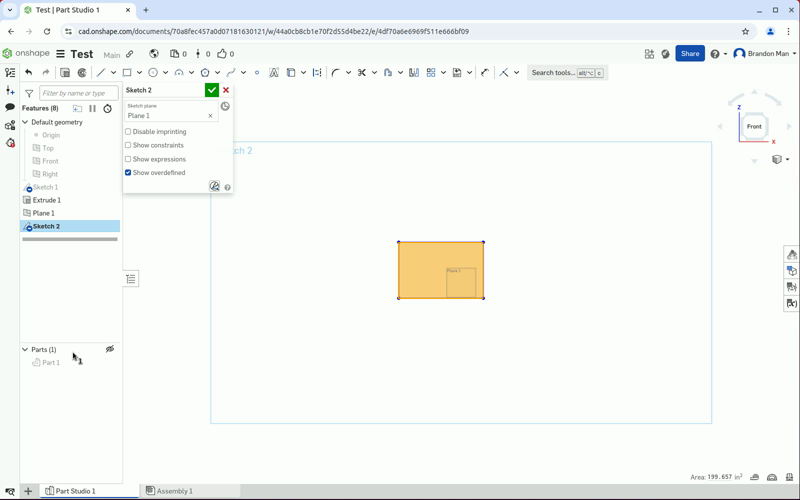
key(shift+y)
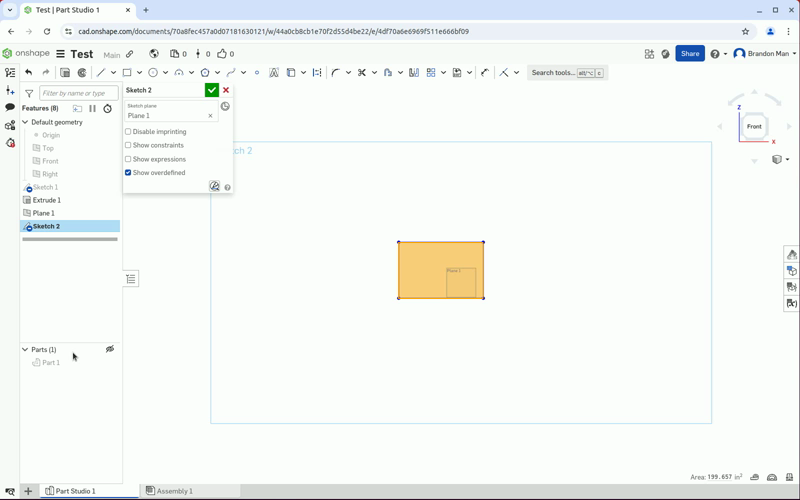
key(shift+e)
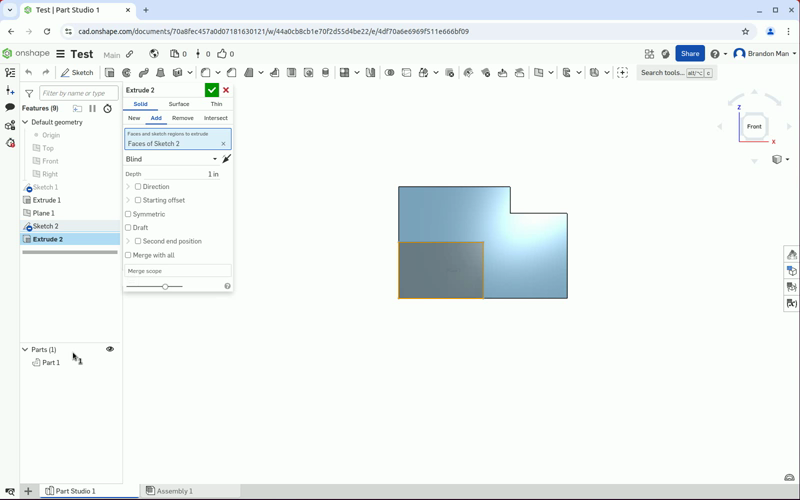
mouse_move(143, 106)
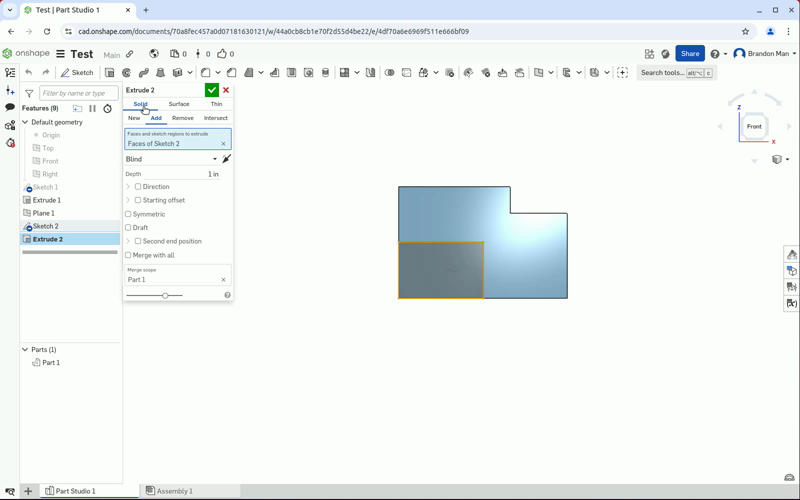
click(143, 106)
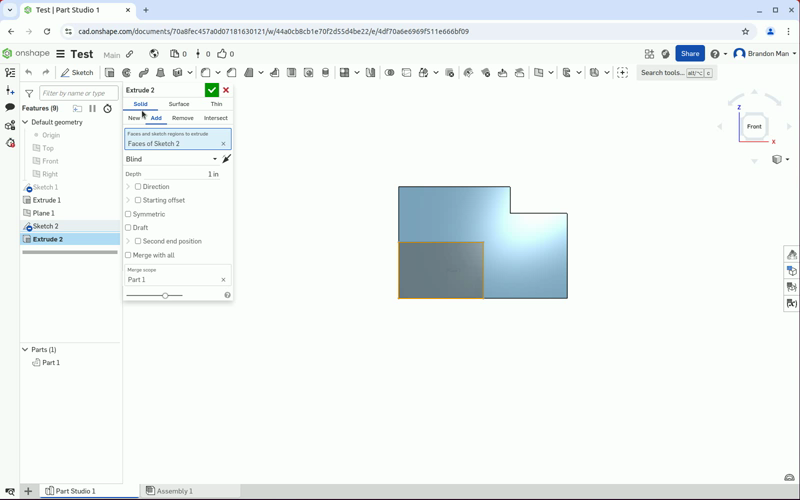
mouse_move(137, 120)
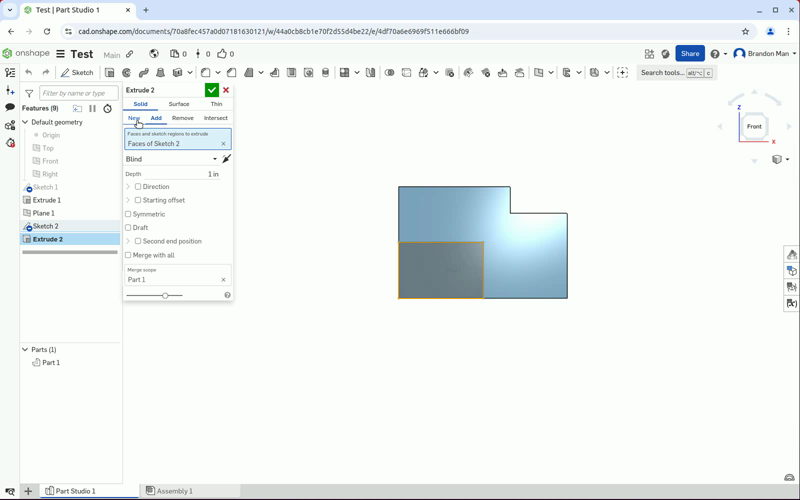
click(137, 120)
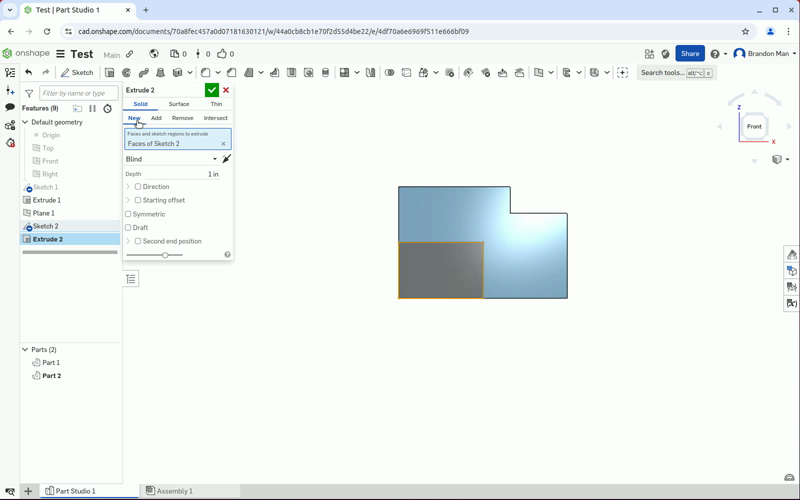
key(tab, 4)
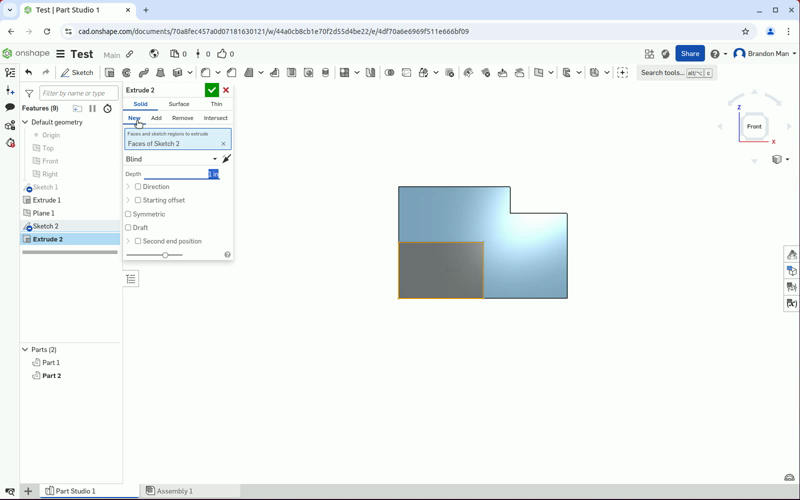
text(11.554)
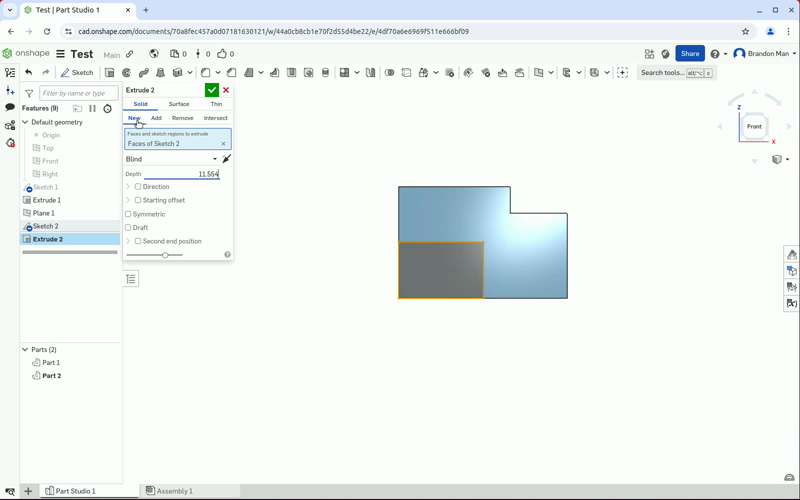
key(enter)
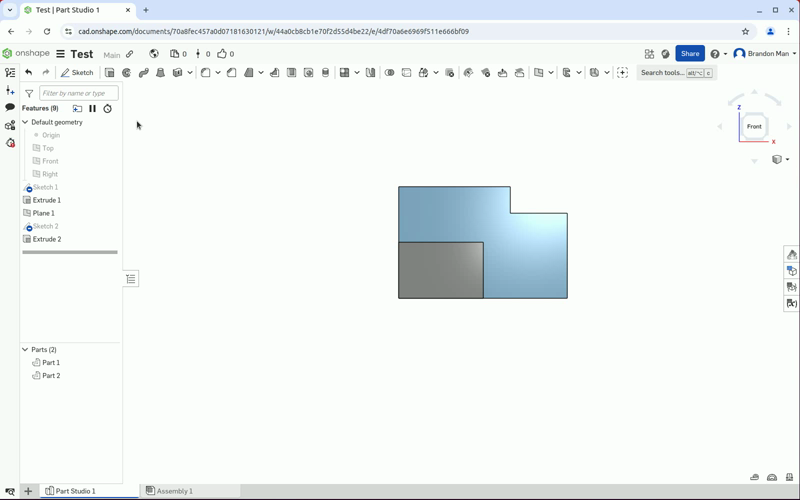
key(shift+h)
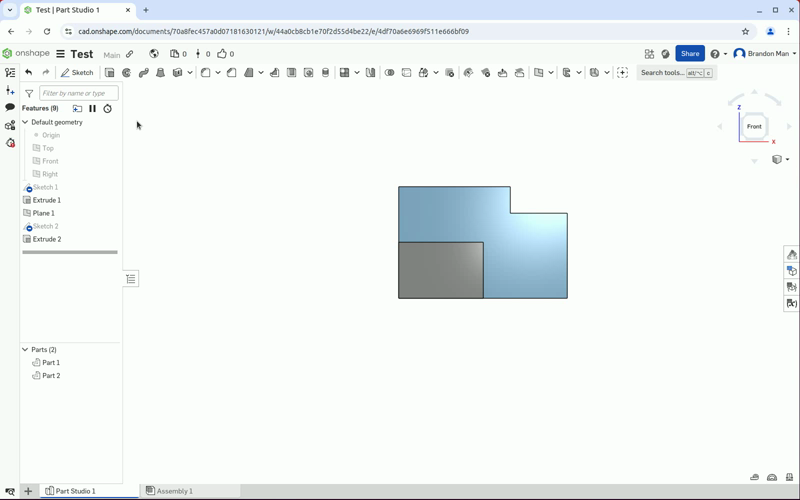
key(shift+h)
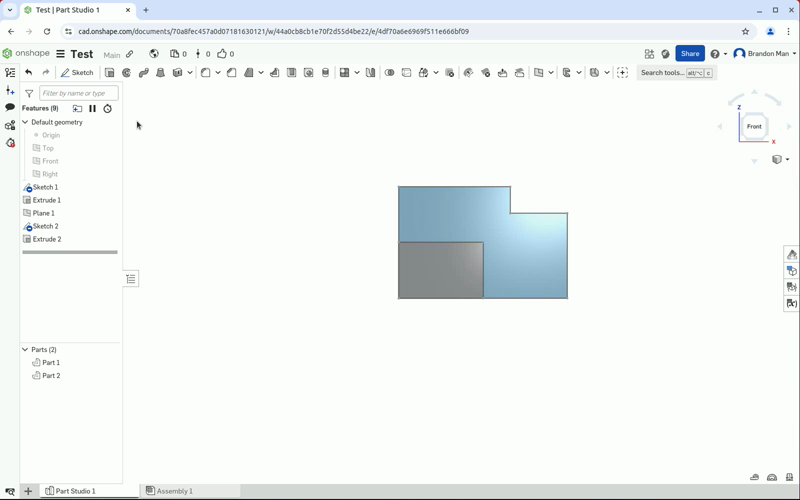
key(shift+7)
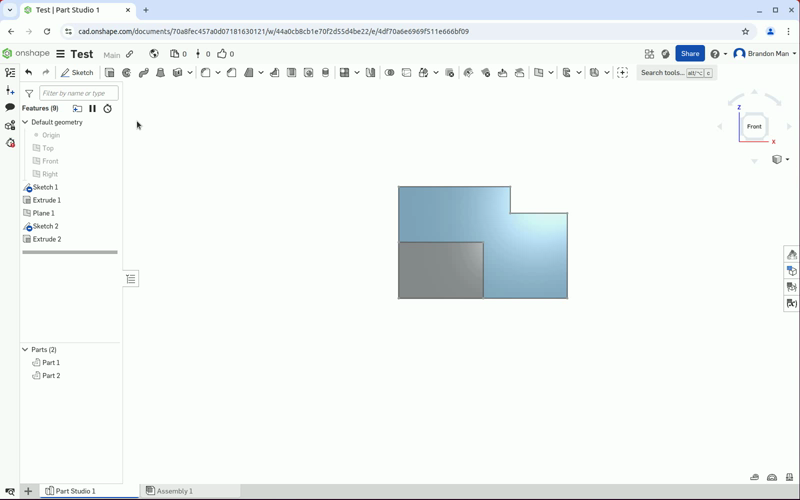
key(left, 2)
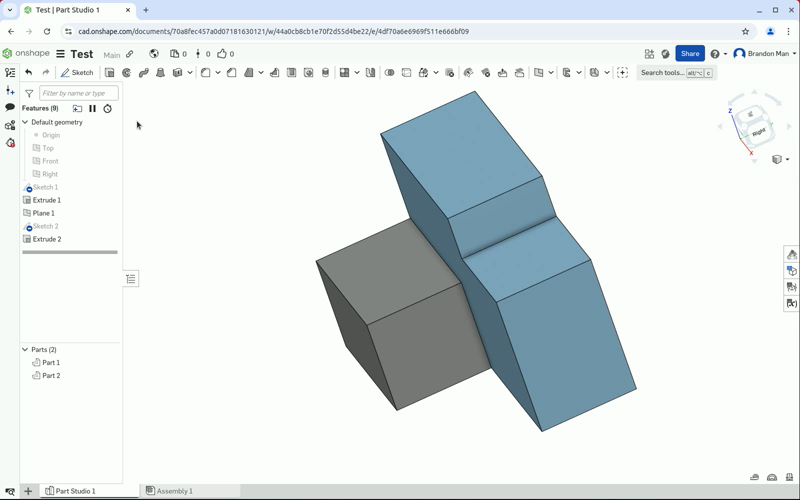
key(down, 2)
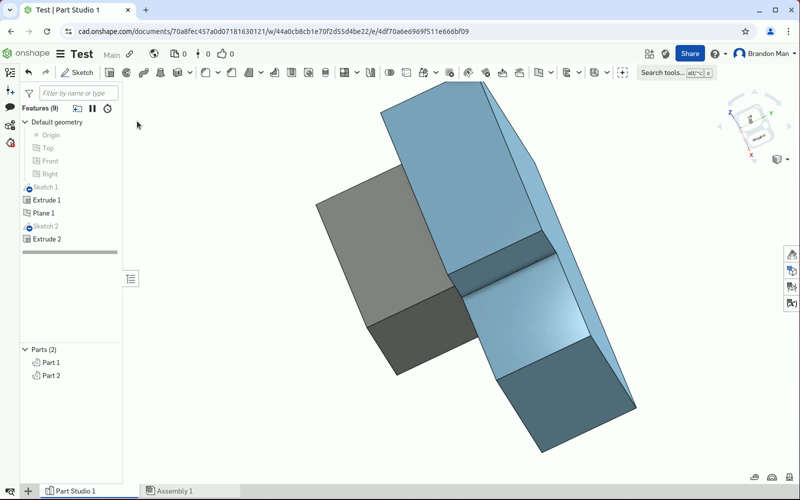
key(up, 2)
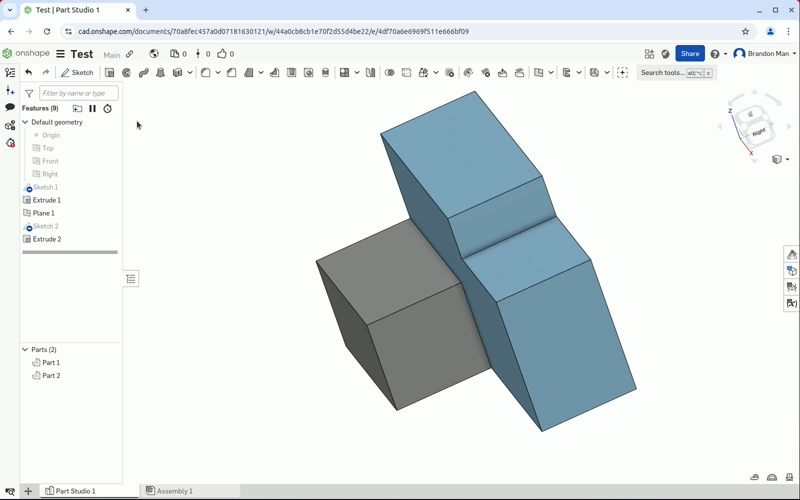
key(right, 2)
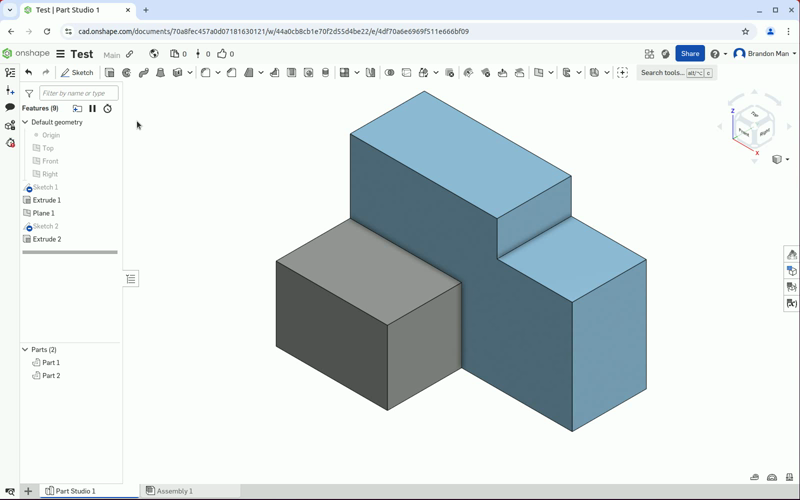
mouse_move(73, 189)
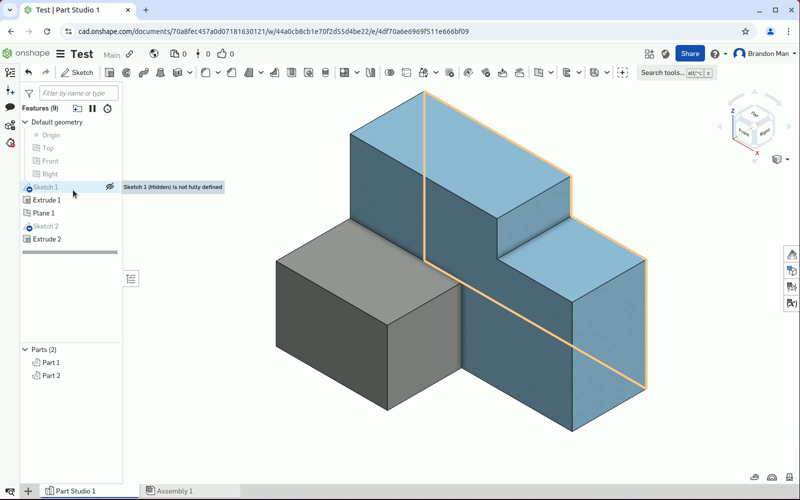
click(73, 189)